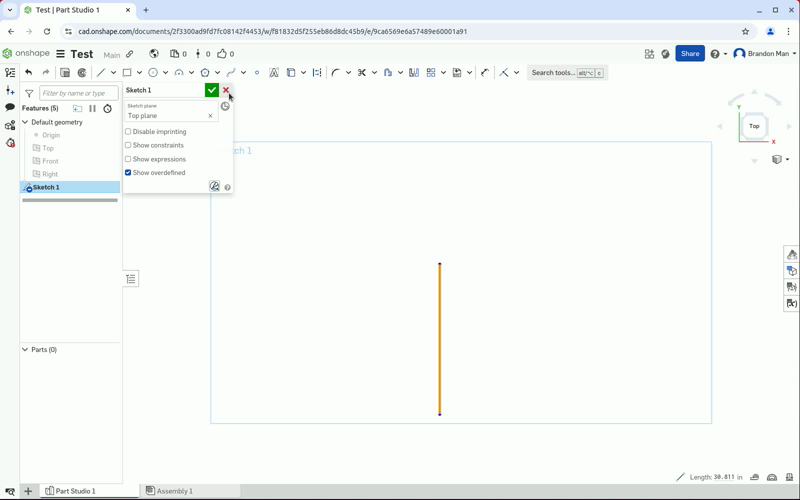
key(shift+h)
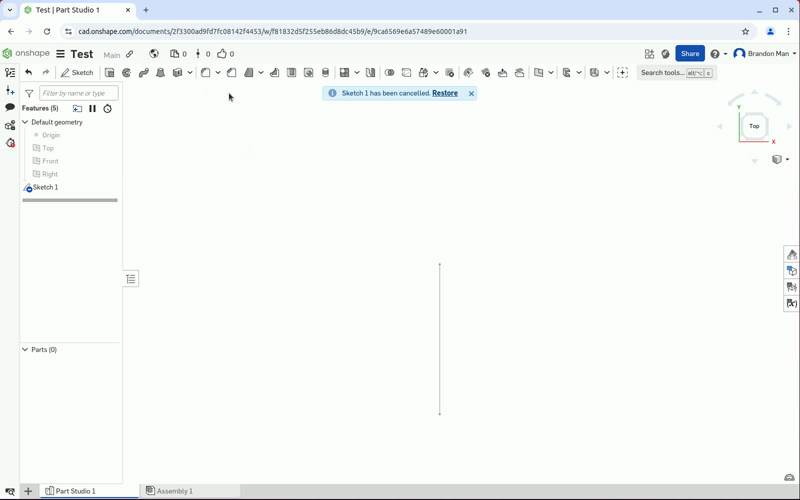
key(shift+s)
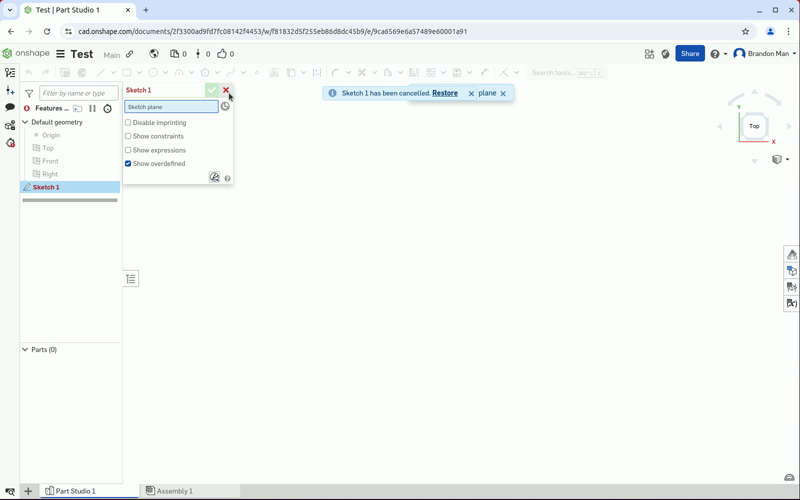
mouse_move(73, 150)
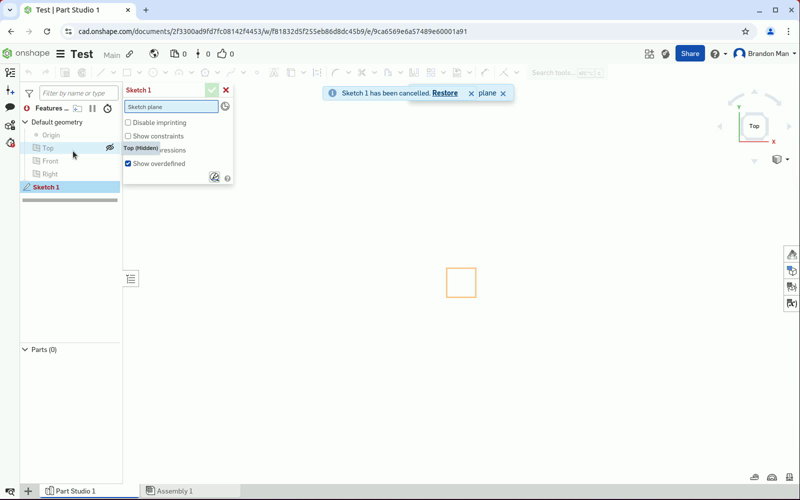
click(73, 150)
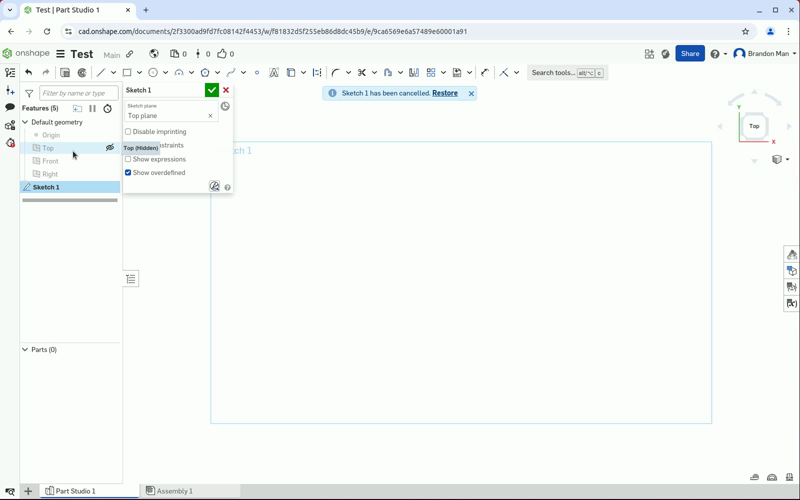
mouse_move(73, 352)
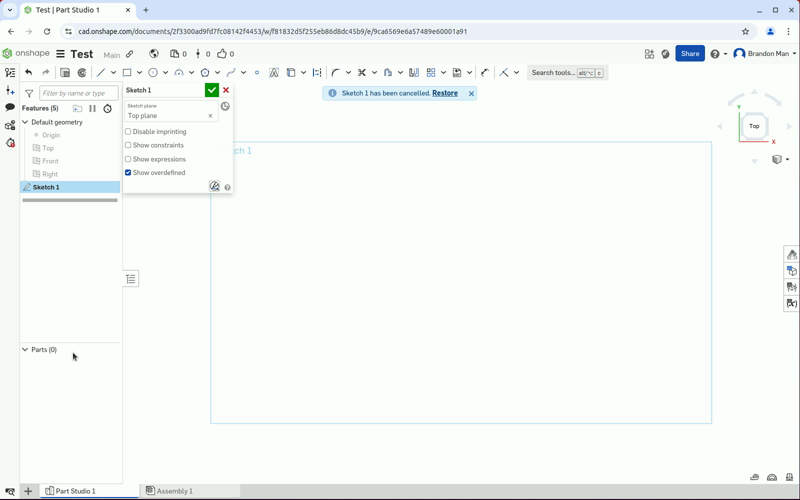
key(y)
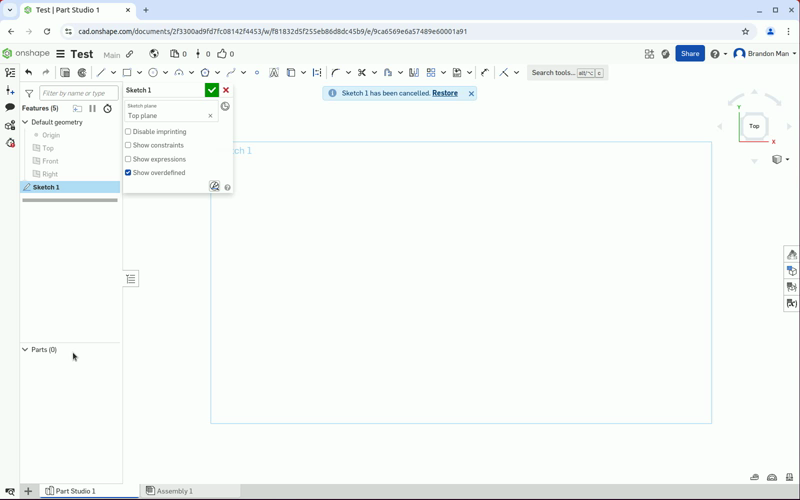
key(c)
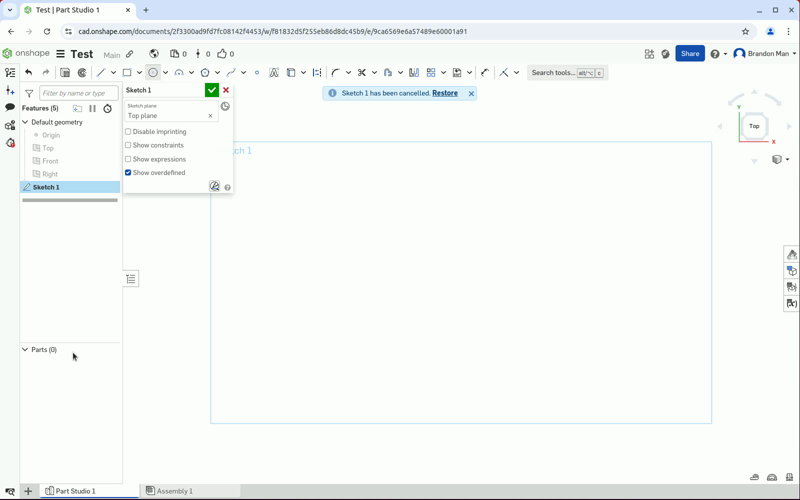
key_down(shift)
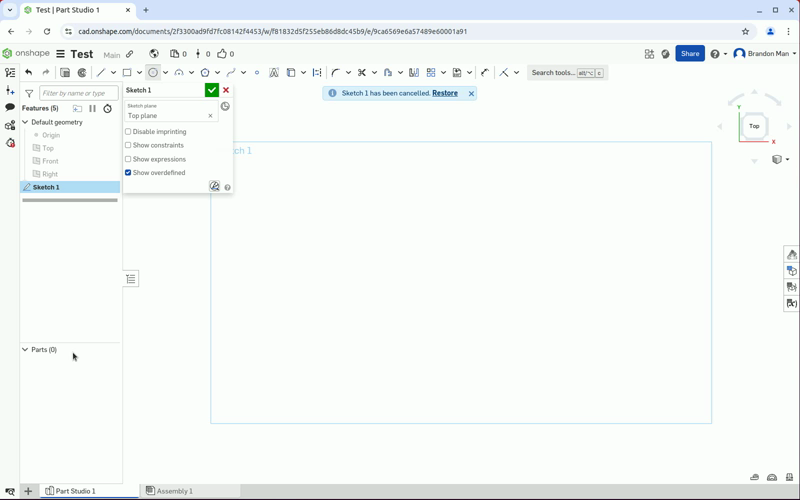
mouse_move(460, 282)
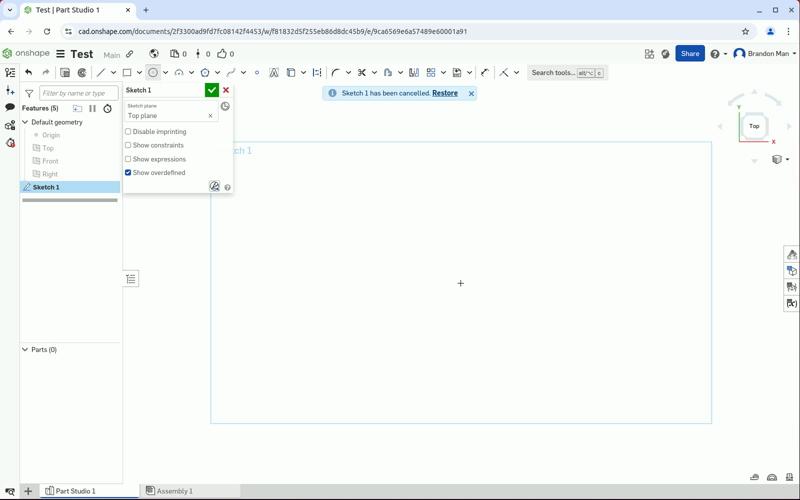
click(460, 282)
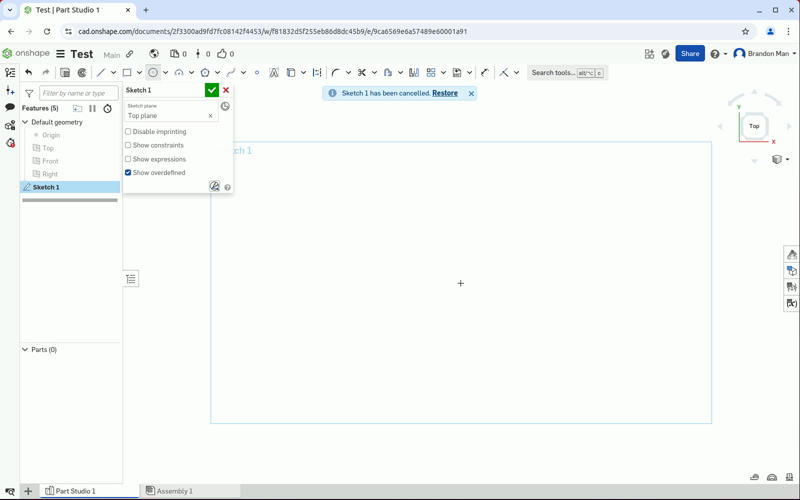
key_up(shift)
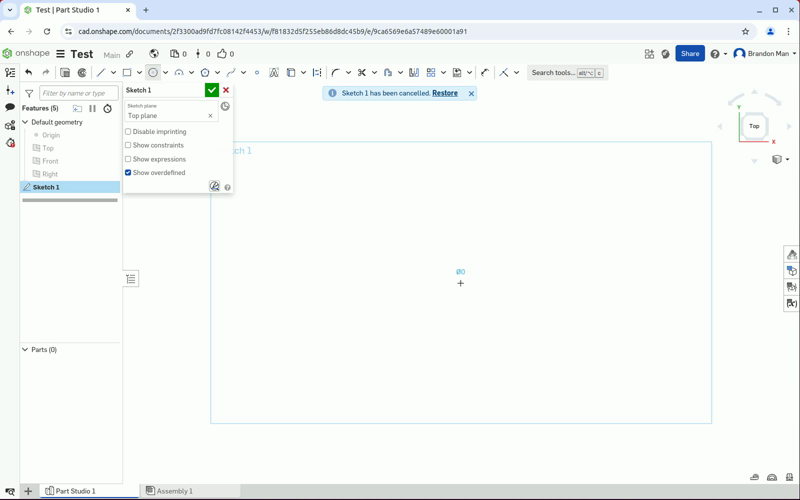
mouse_move(527, 282)
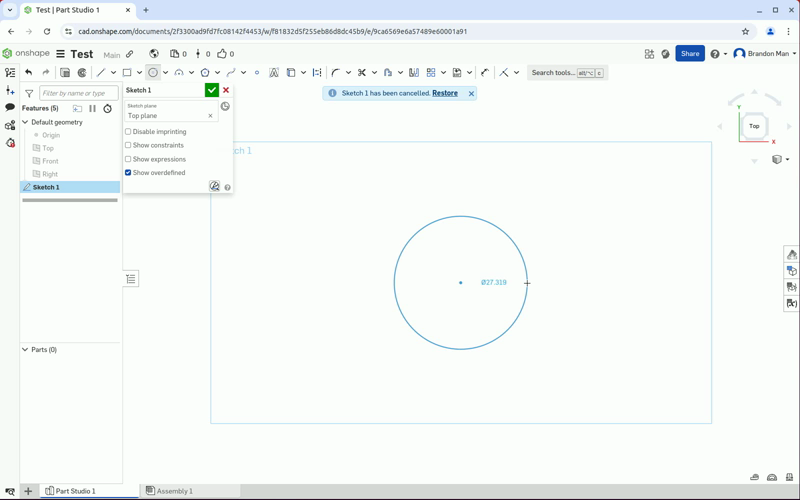
click(527, 282)
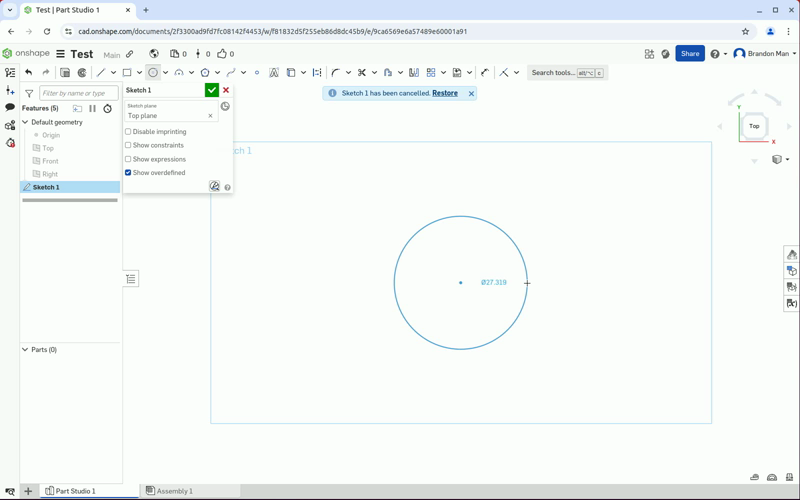
key(esc)
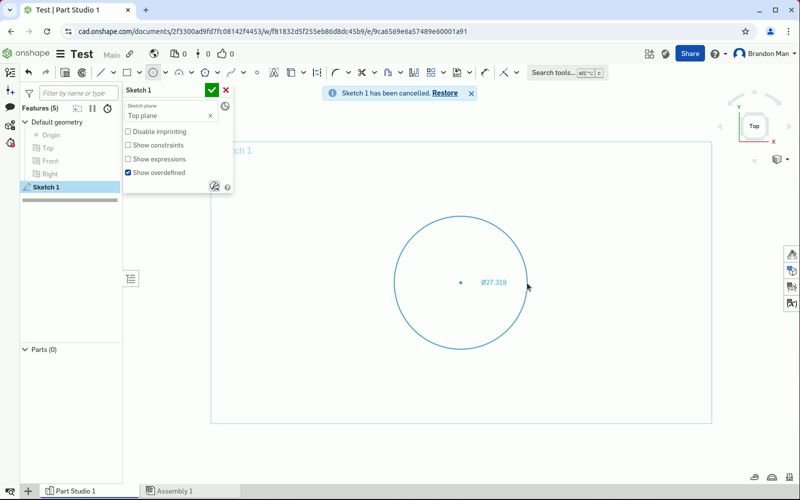
mouse_move(466, 232)
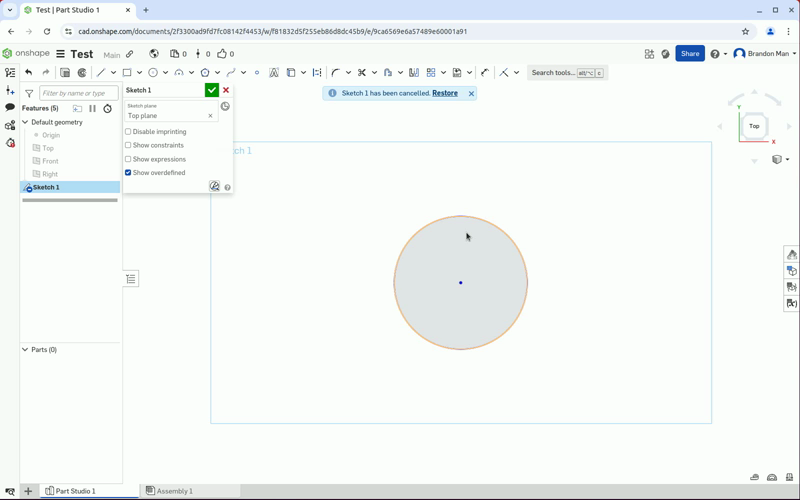
click(466, 232)
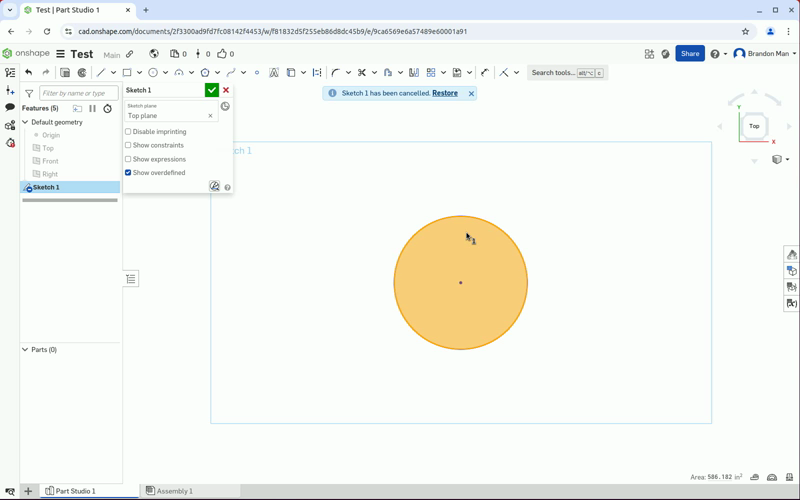
mouse_move(73, 352)
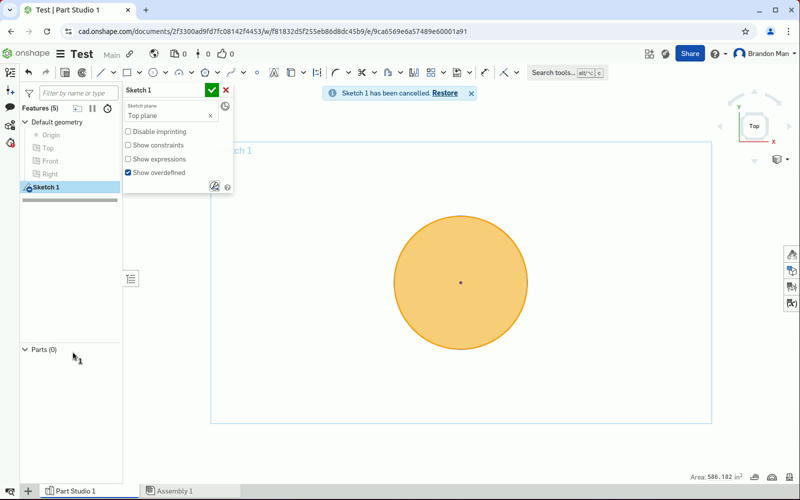
key(shift+y)
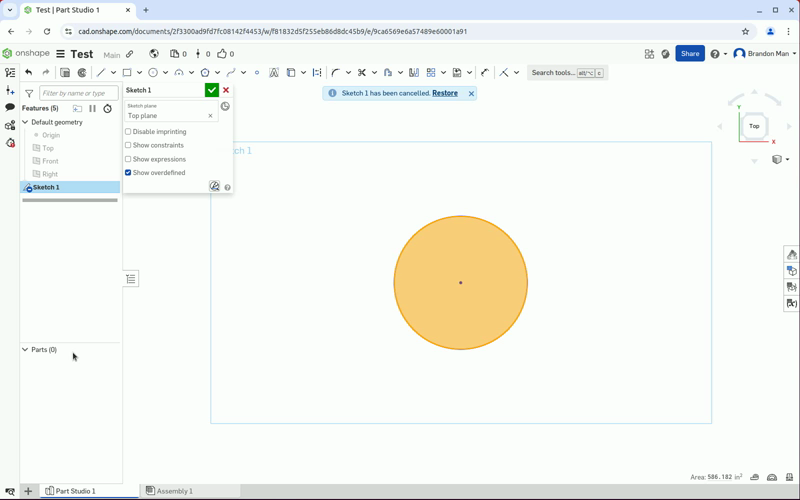
key(shift+e)
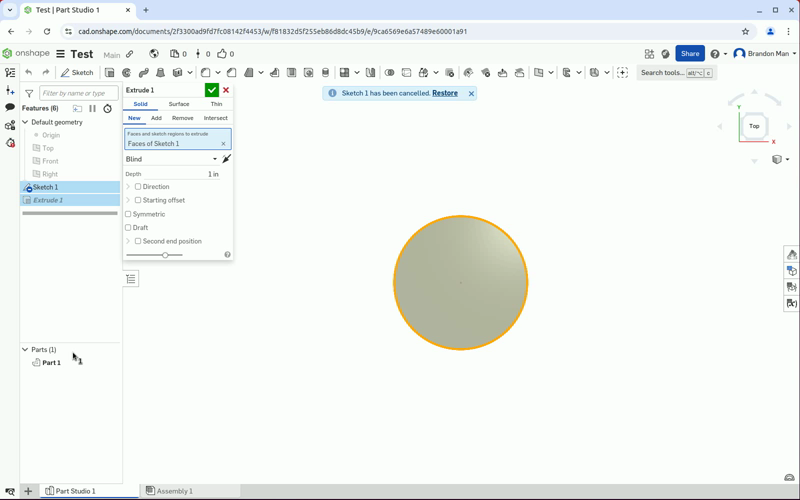
mouse_move(143, 106)
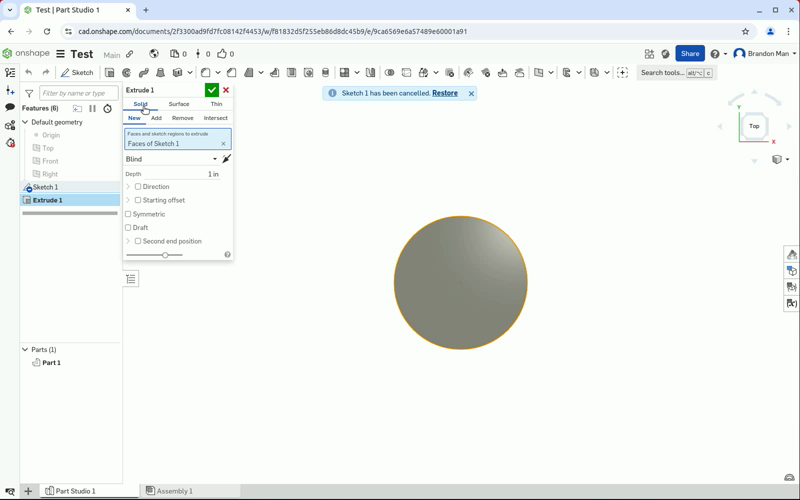
click(143, 106)
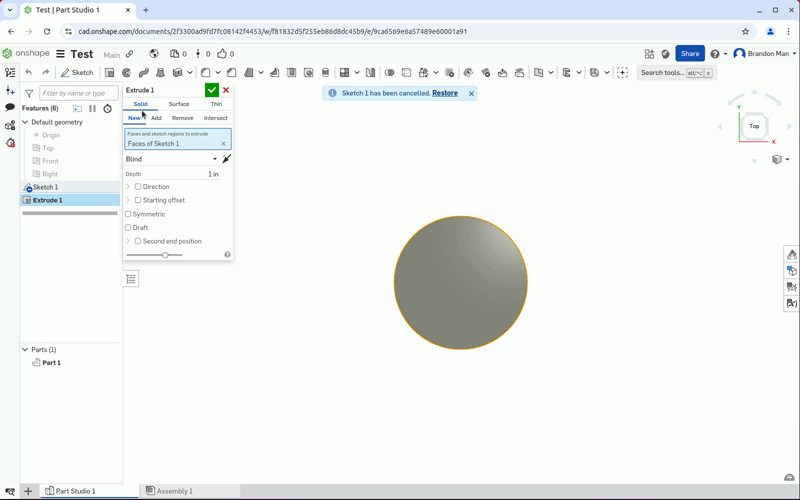
mouse_move(137, 120)
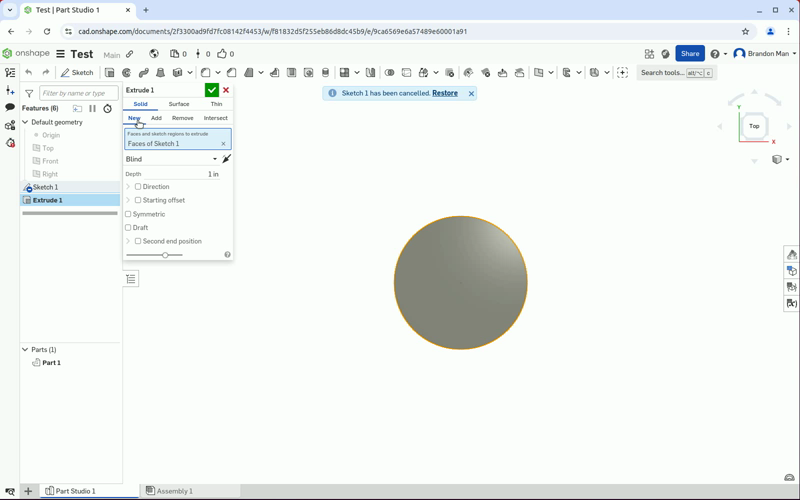
click(137, 120)
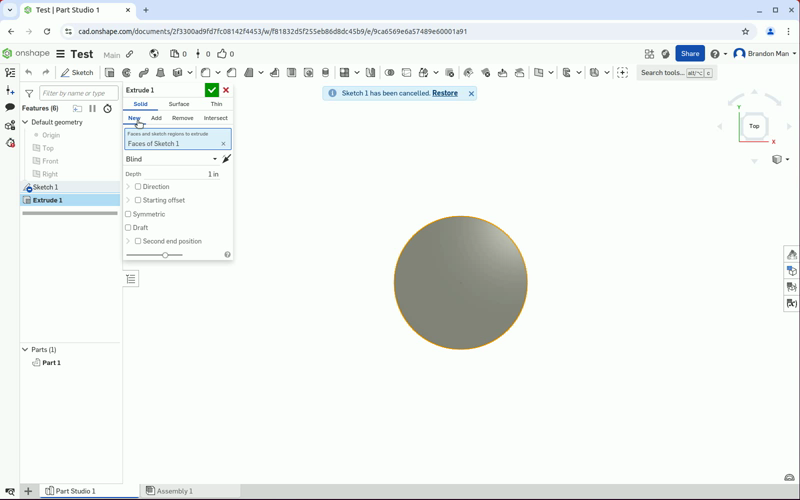
key(tab, 4)
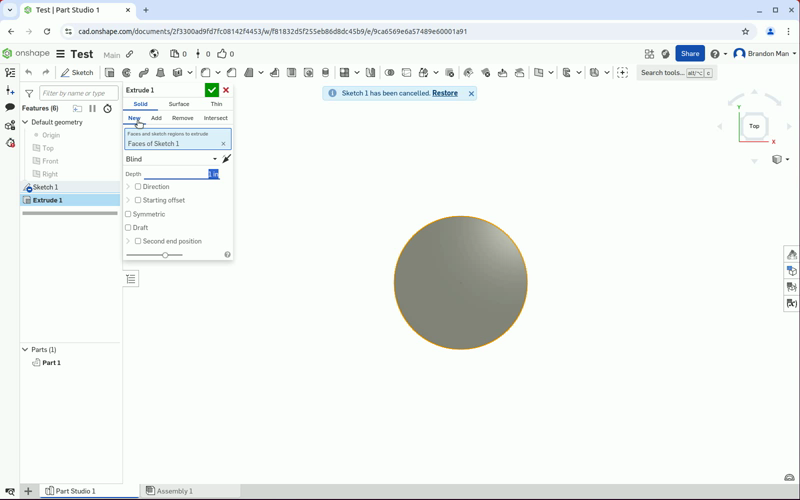
text(9.147)
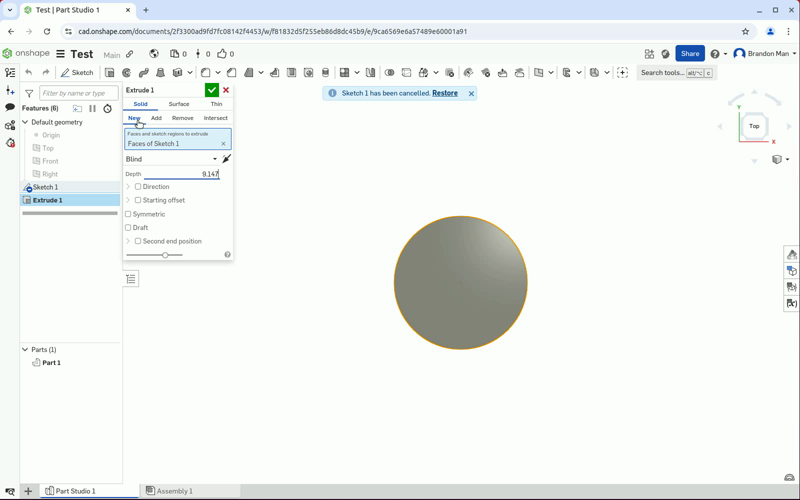
key(enter)
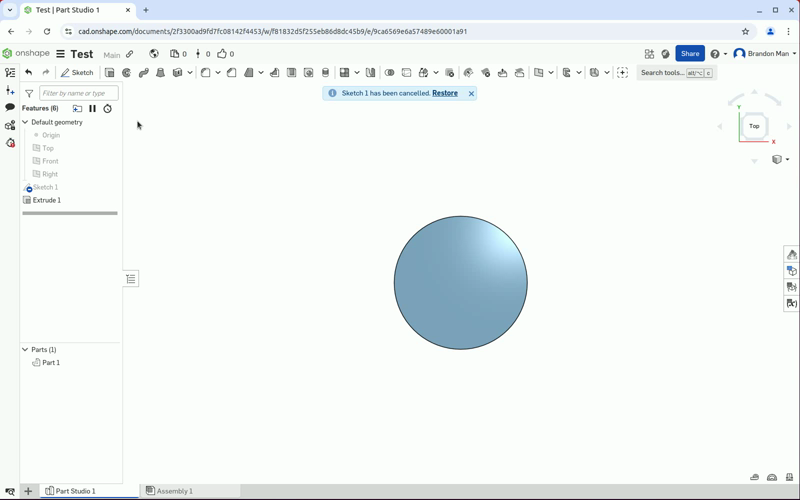
key(shift+h)
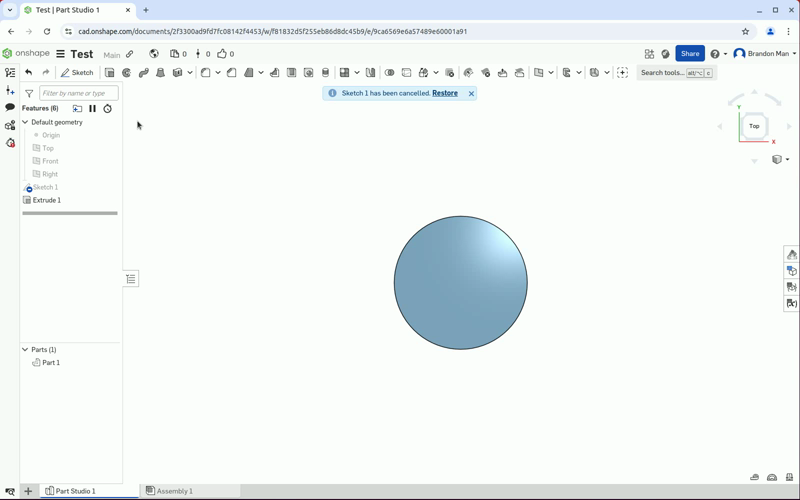
key(shift+h)
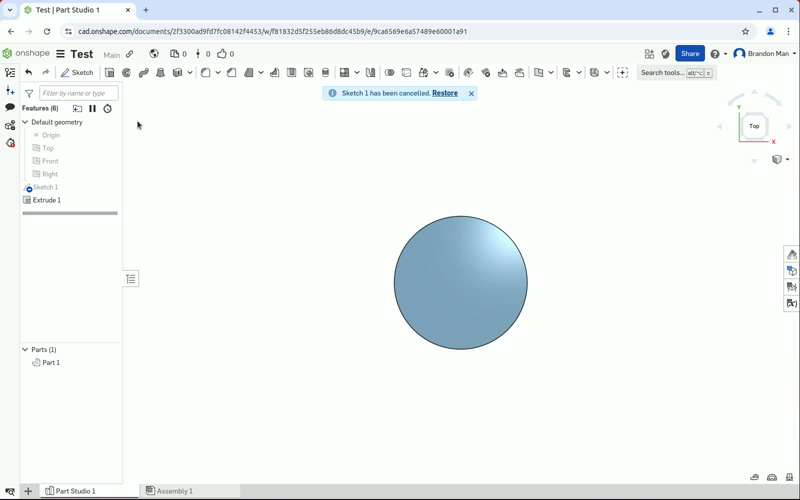
mouse_move(73, 189)
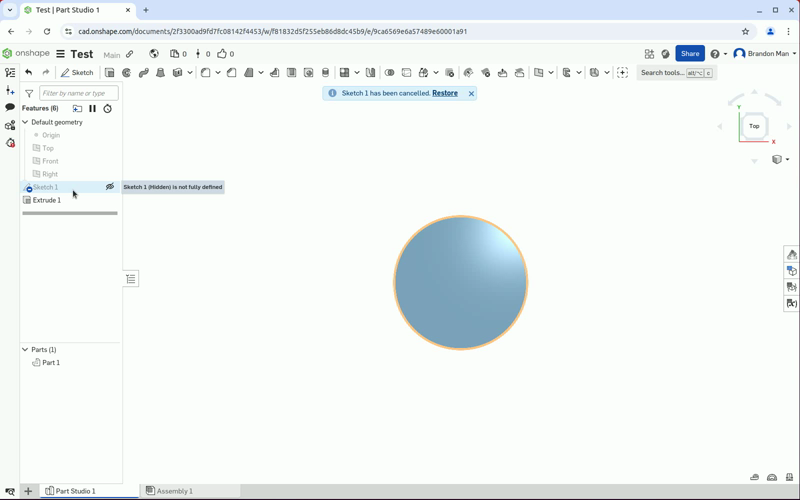
click(73, 189)
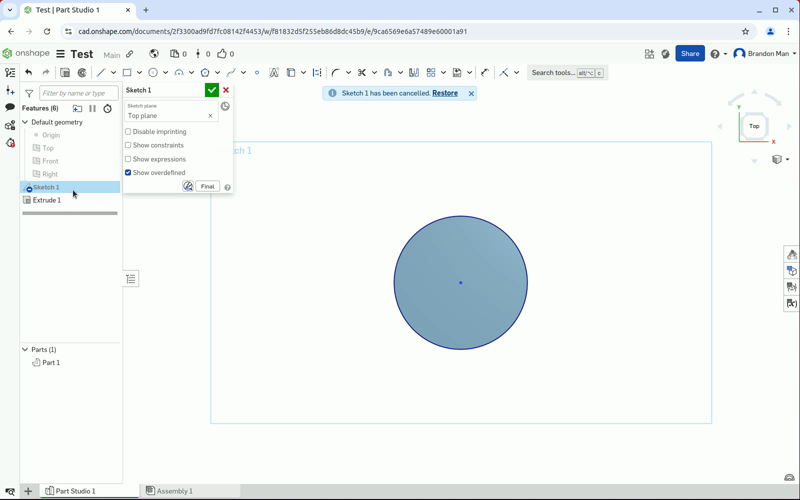
mouse_move(229, 92)
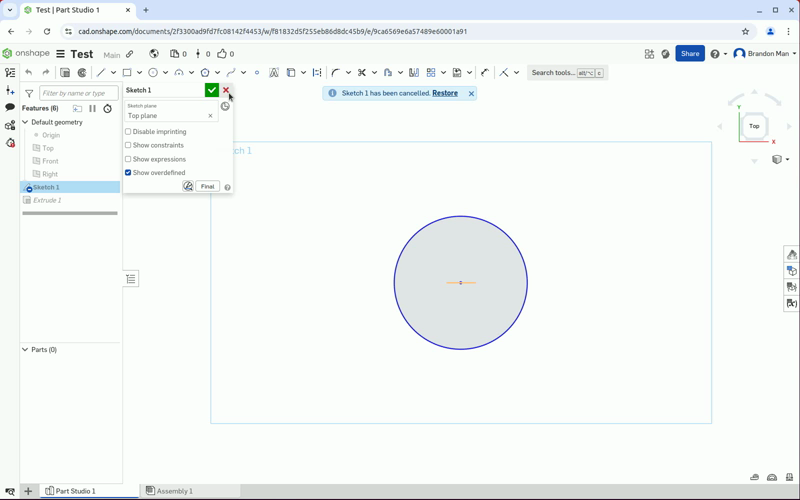
click(229, 92)
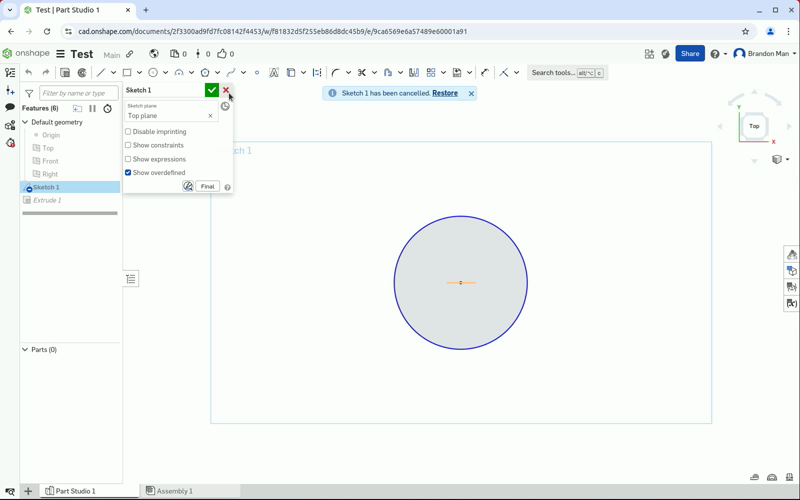
key(shift+s)
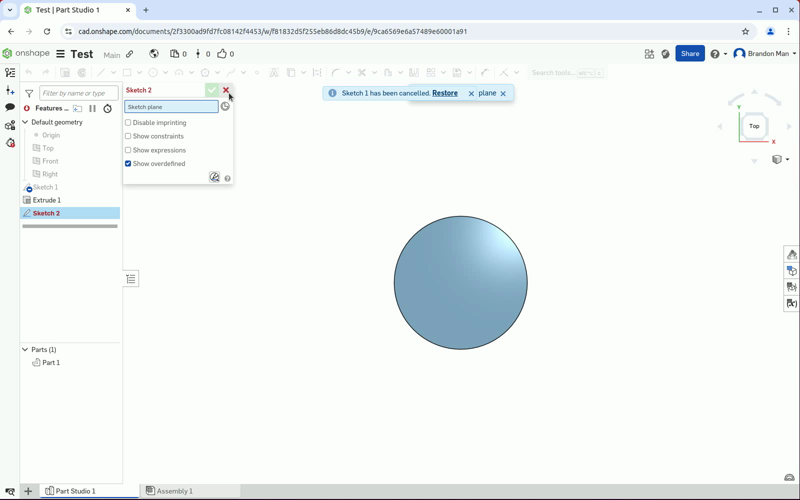
mouse_move(73, 150)
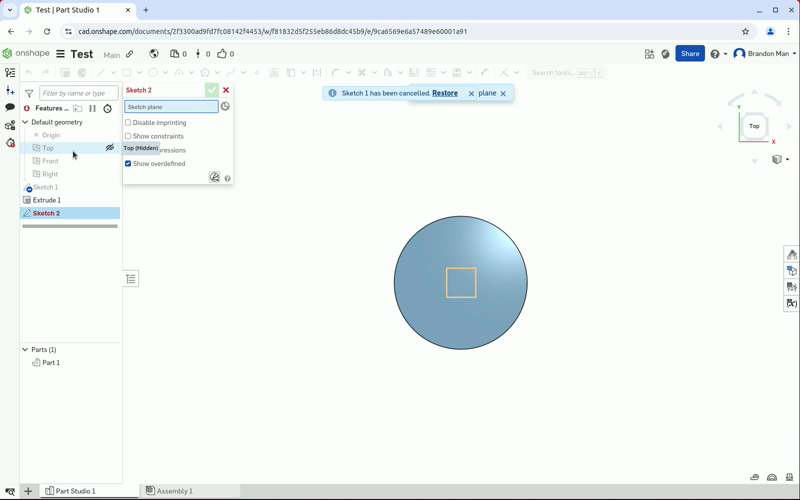
click(73, 150)
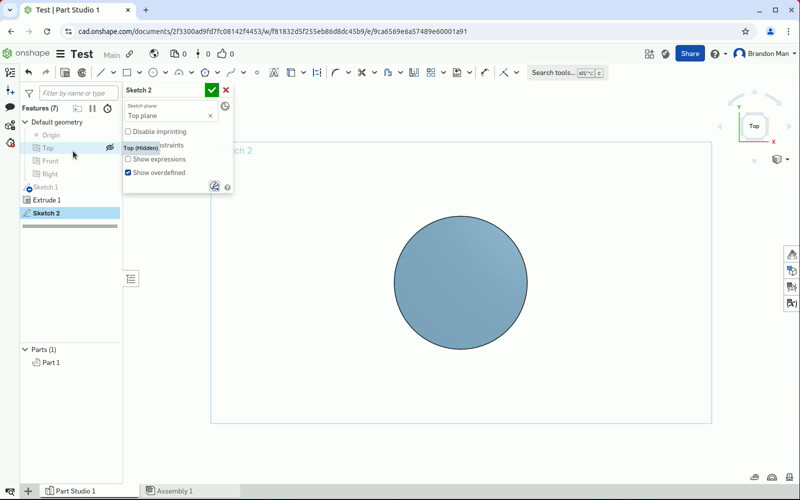
mouse_move(73, 352)
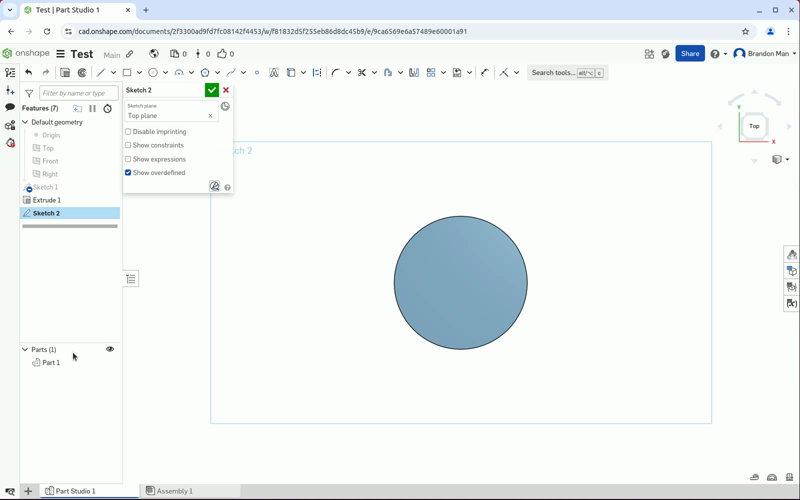
key(y)
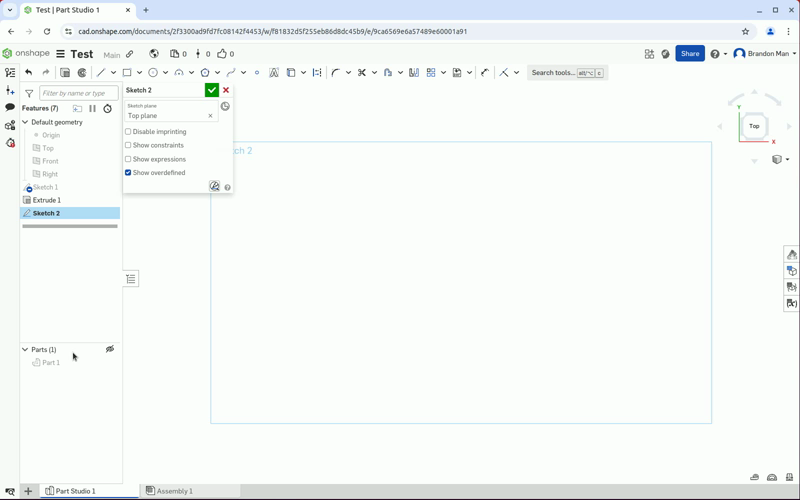
key(c)
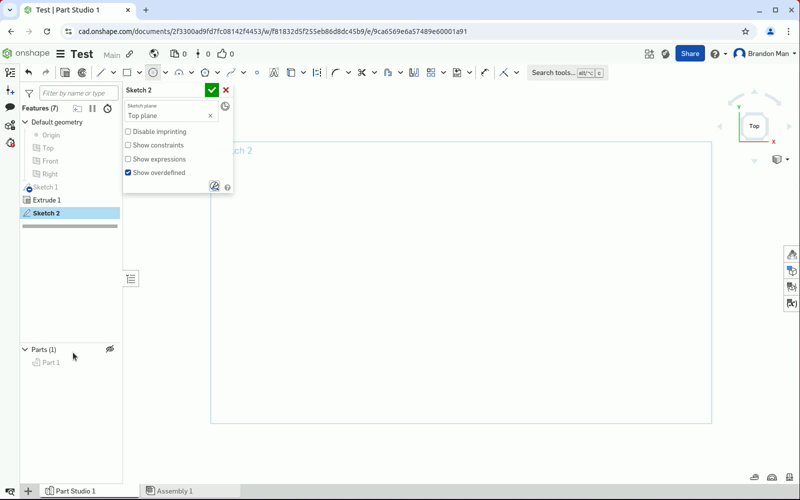
key_down(shift)
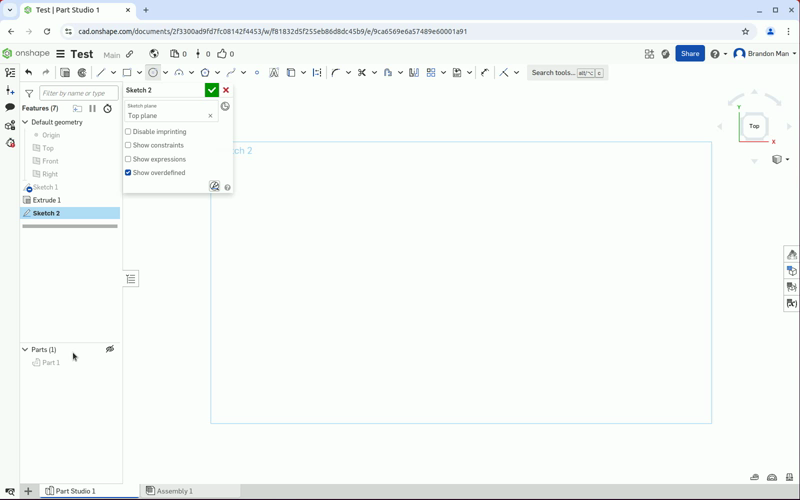
mouse_move(461, 282)
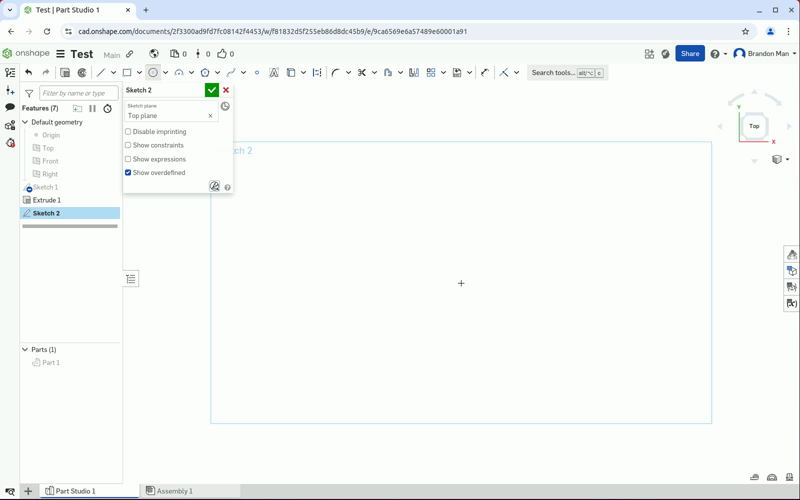
click(461, 282)
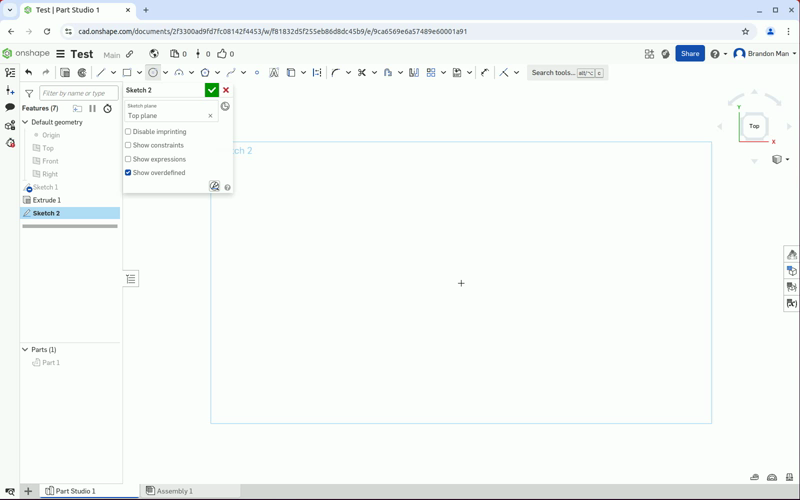
key_up(shift)
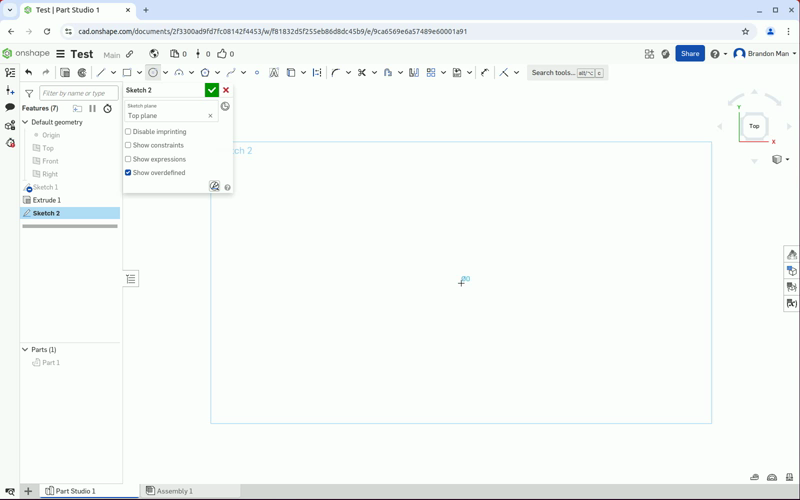
mouse_move(574, 282)
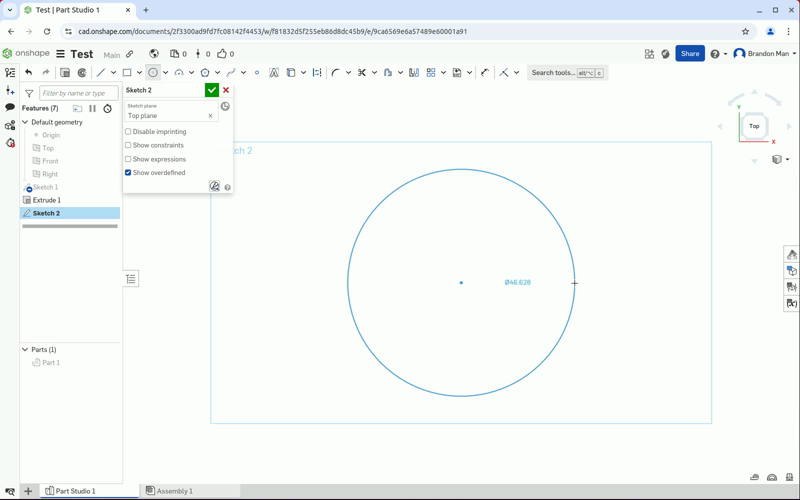
click(574, 282)
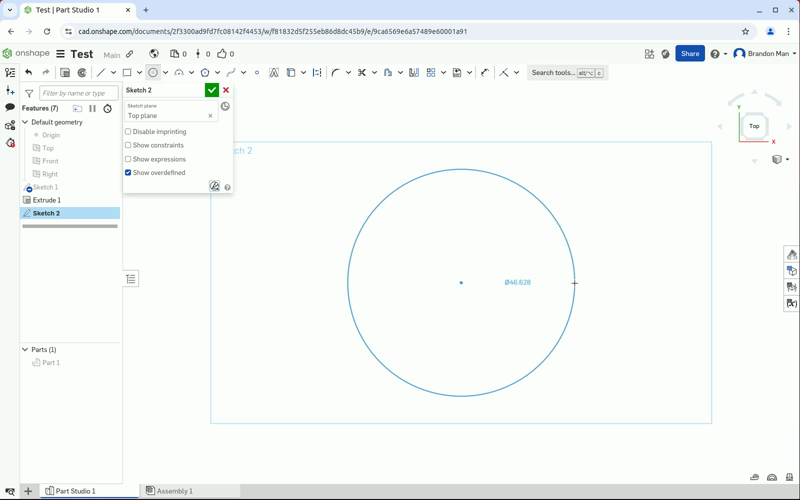
key(esc)
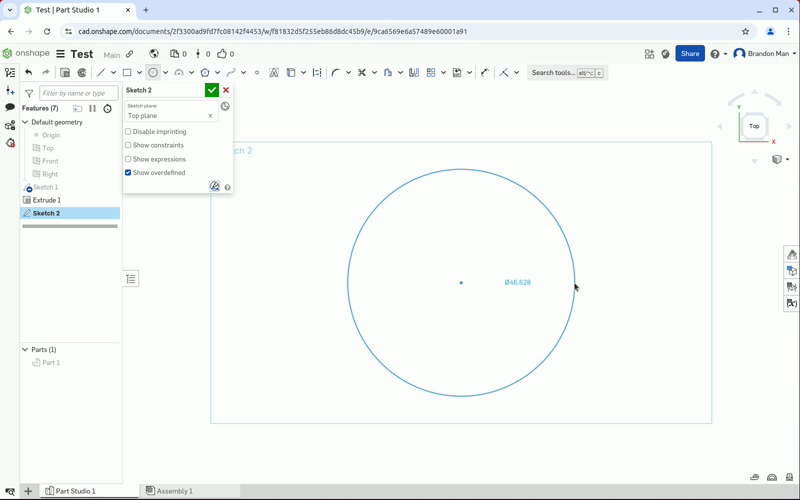
key(c)
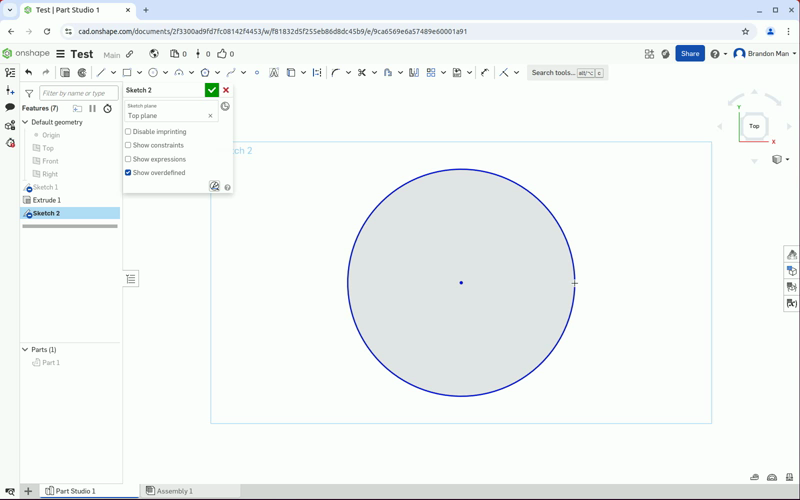
key_down(shift)
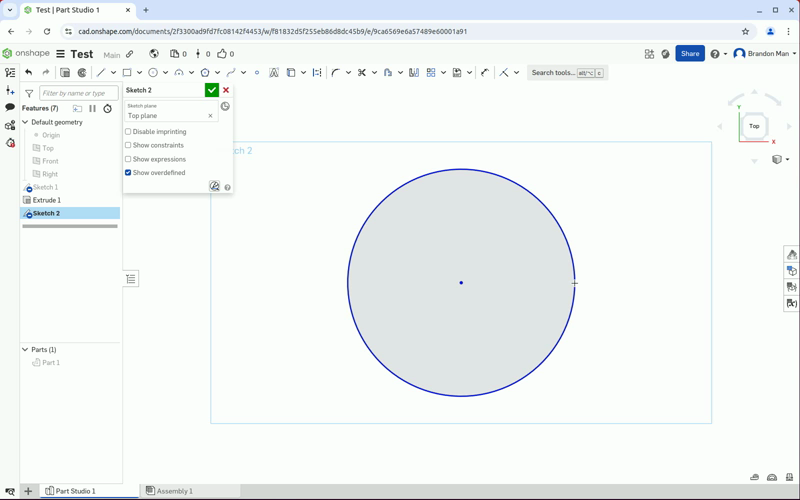
mouse_move(461, 282)
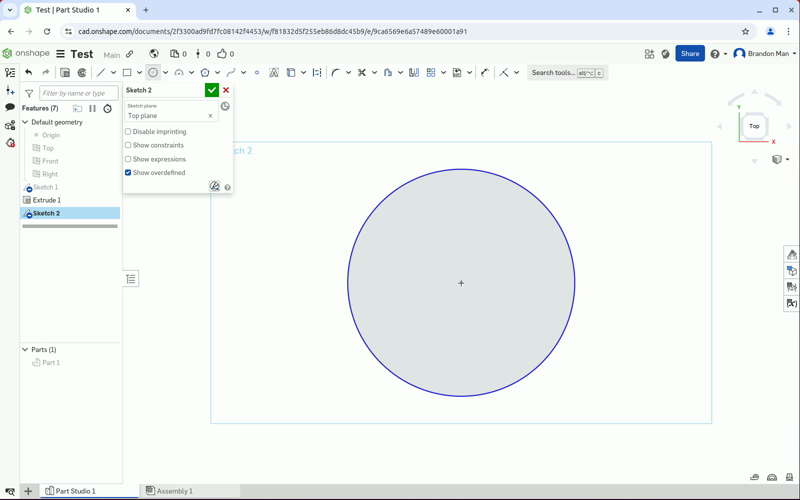
click(461, 282)
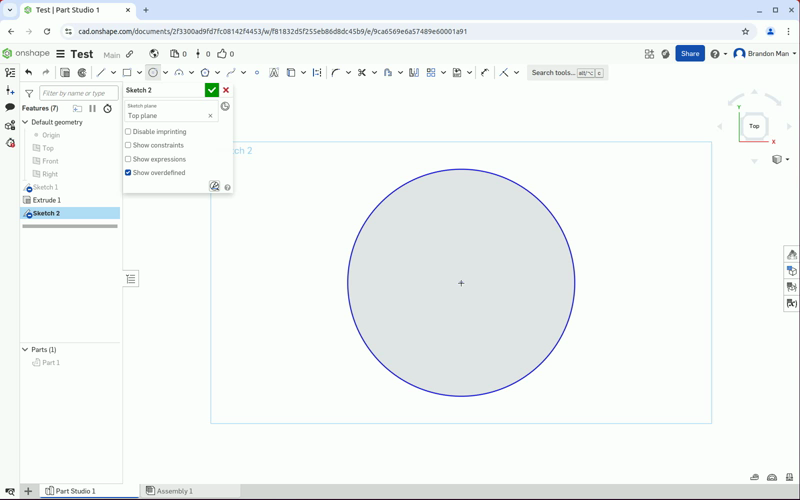
key_up(shift)
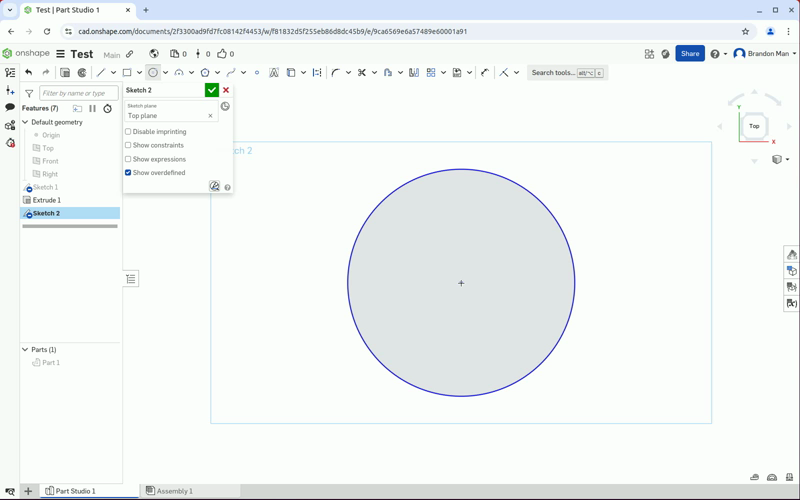
mouse_move(527, 282)
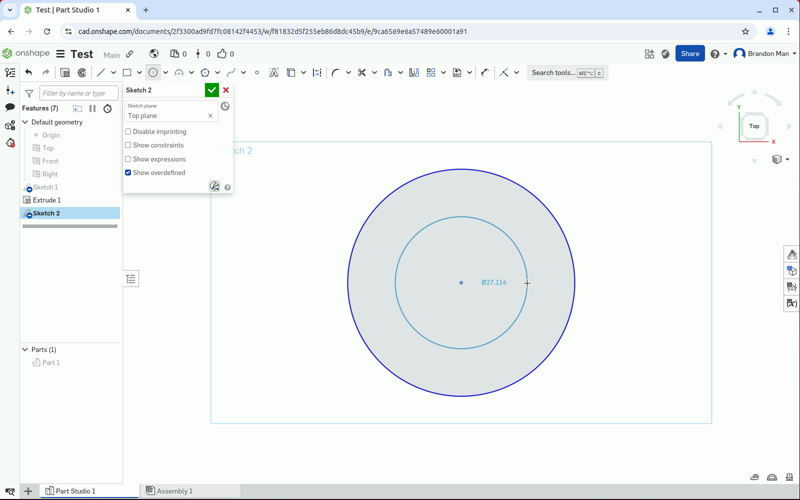
click(527, 282)
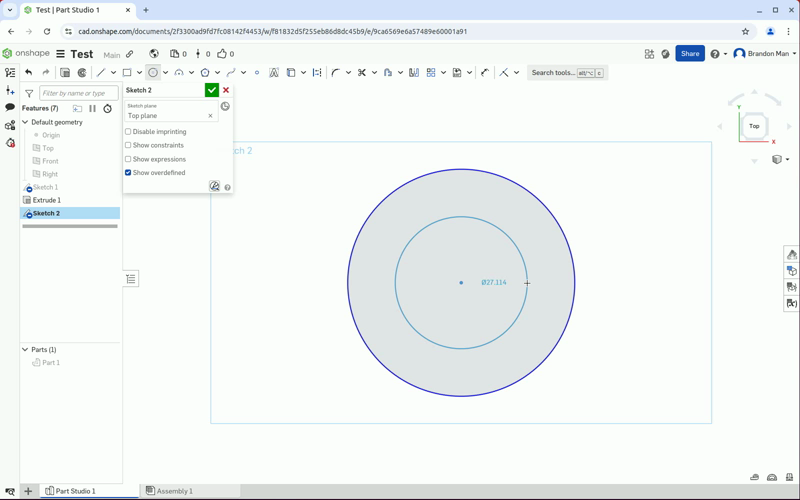
key(esc)
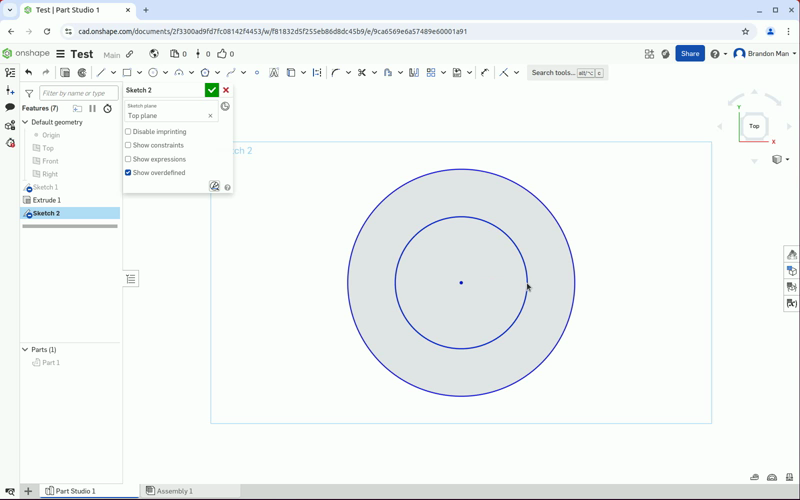
mouse_move(540, 246)
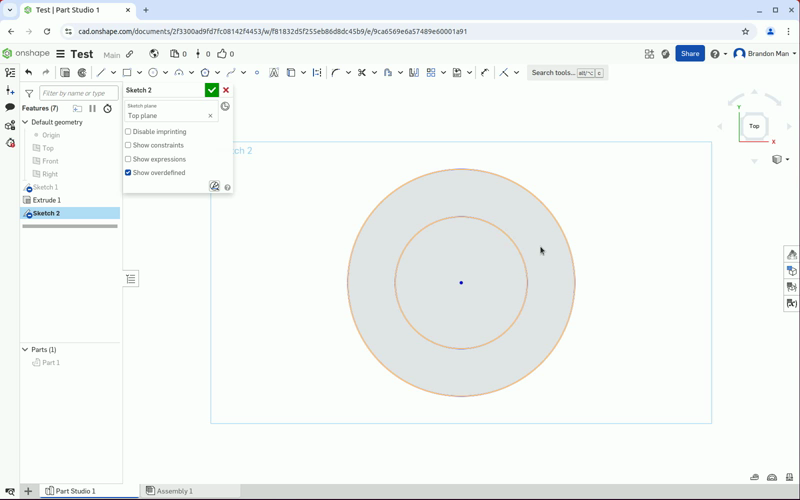
click(540, 246)
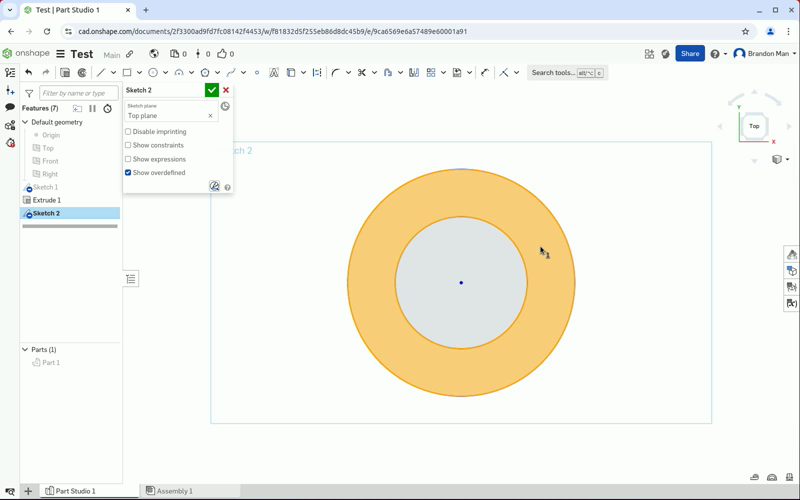
mouse_move(73, 352)
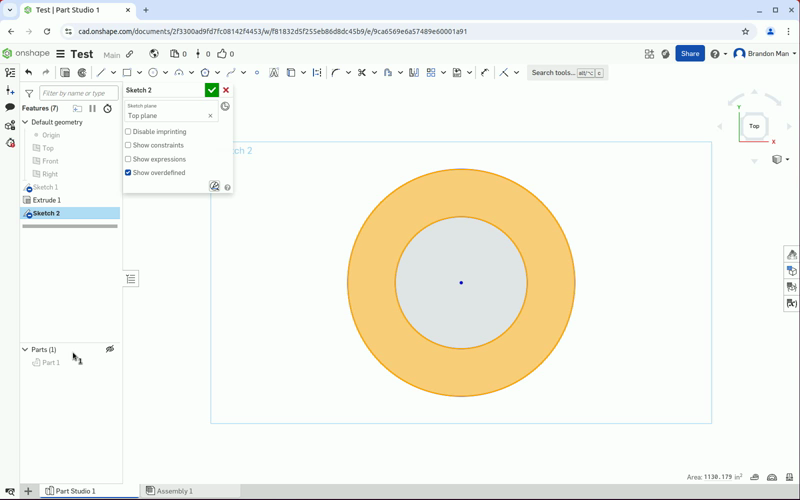
key(shift+y)
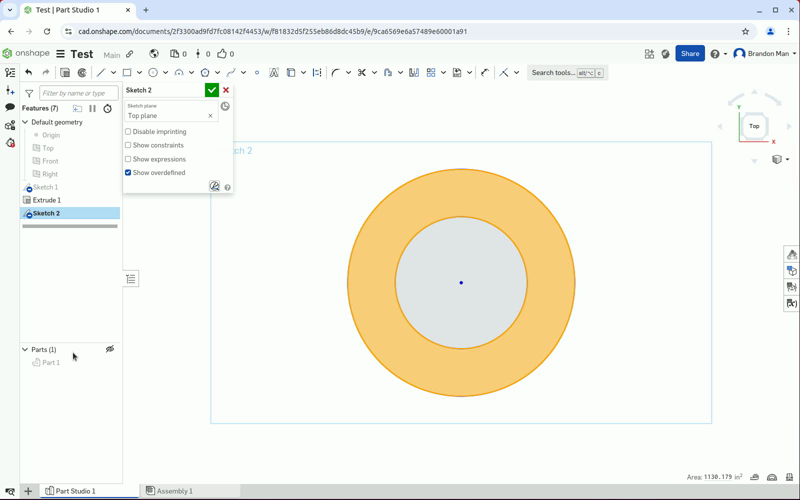
key(shift+e)
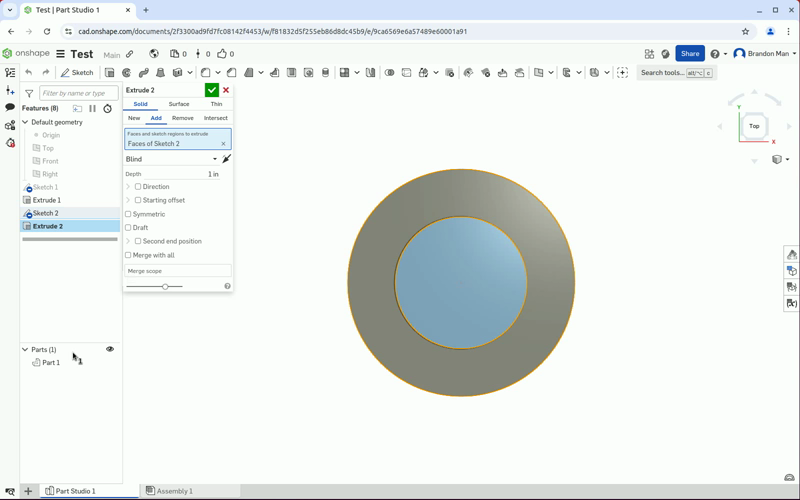
mouse_move(143, 106)
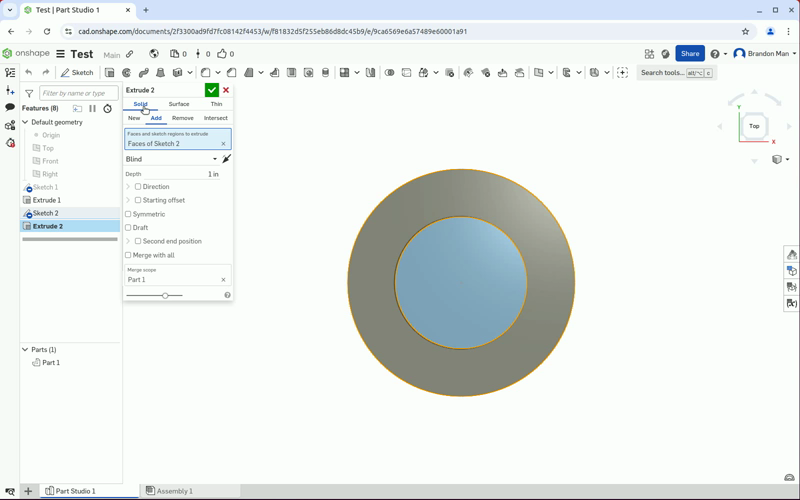
click(143, 106)
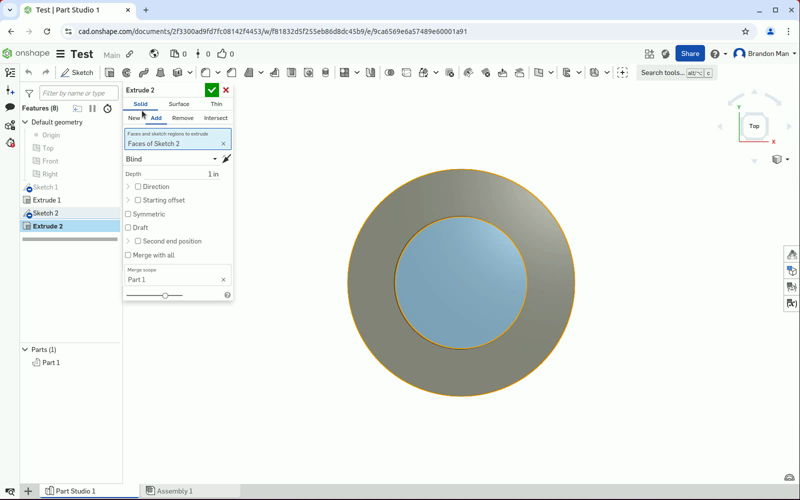
mouse_move(137, 120)
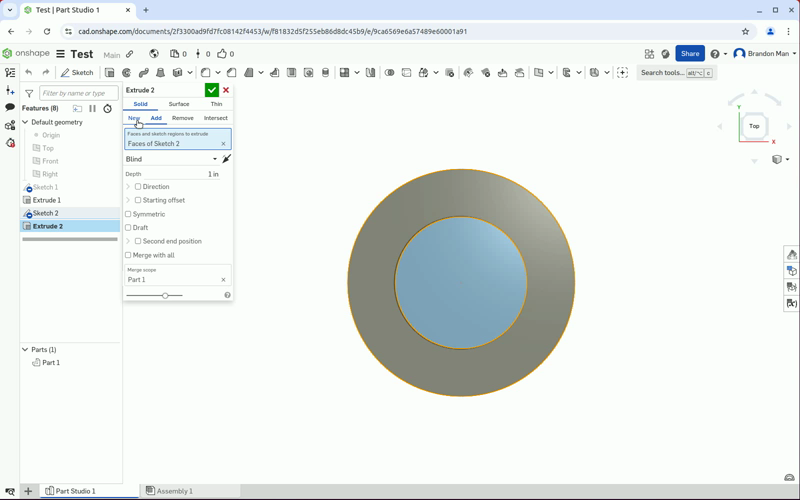
click(137, 120)
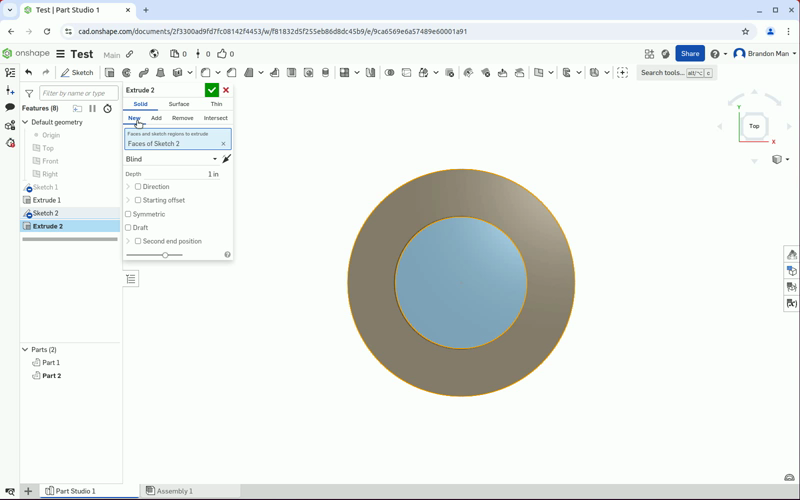
key(tab, 4)
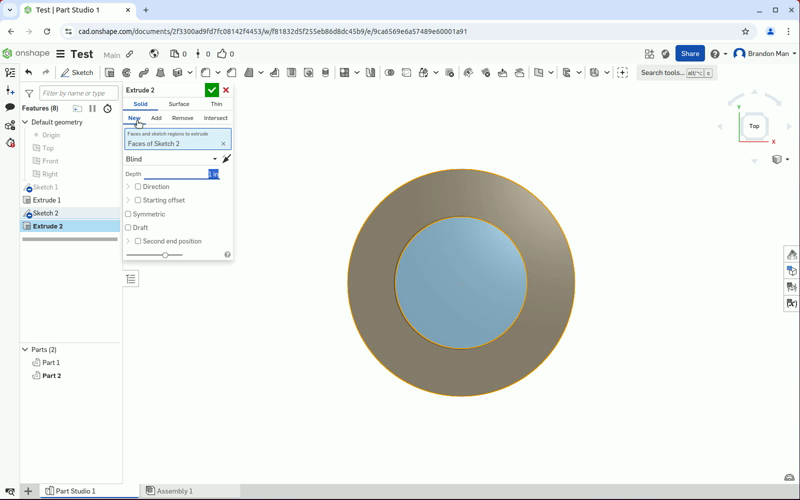
text(9.147)
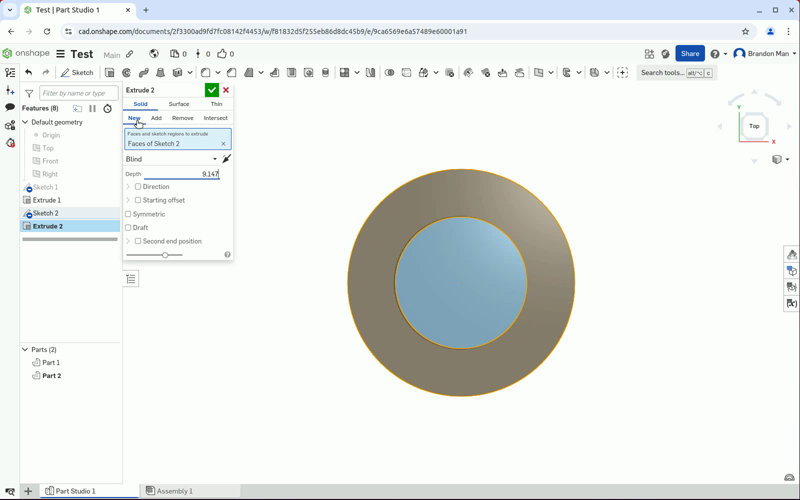
key(enter)
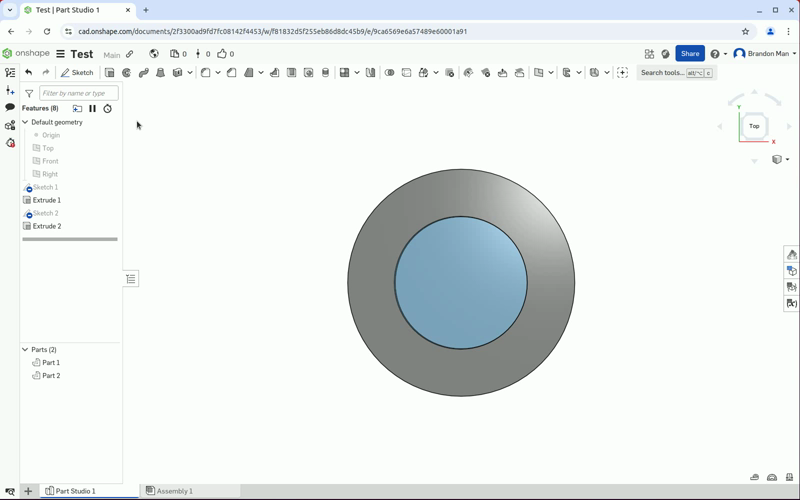
key(shift+h)
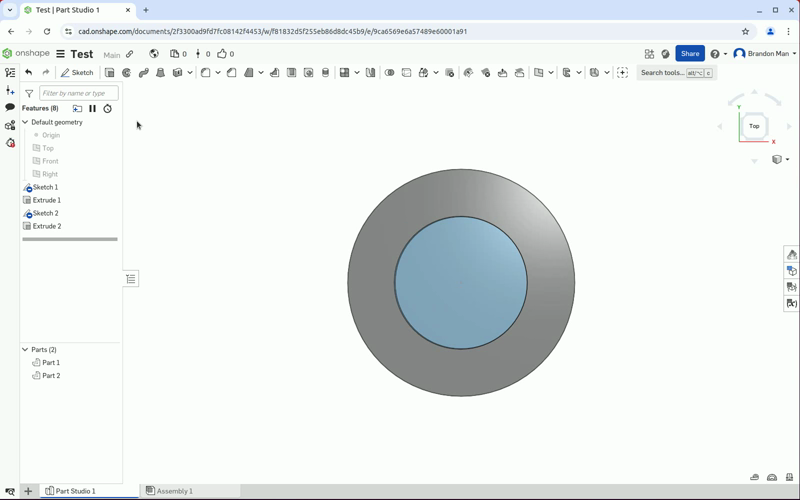
key(shift+h)
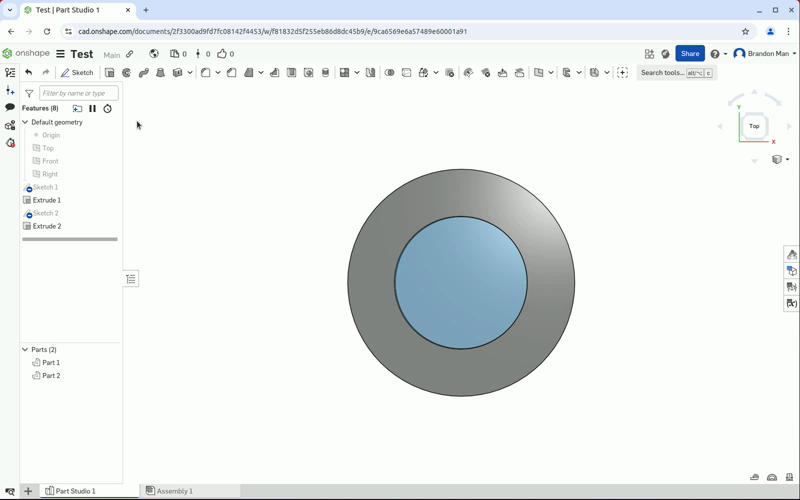
mouse_move(73, 189)
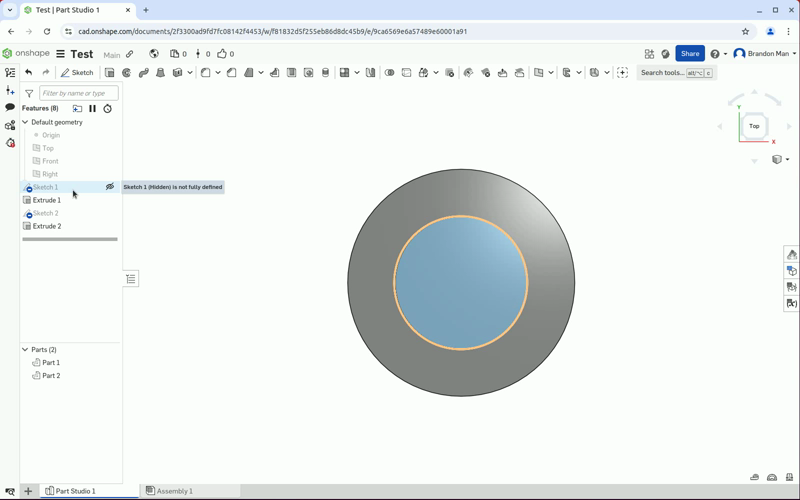
click(73, 189)
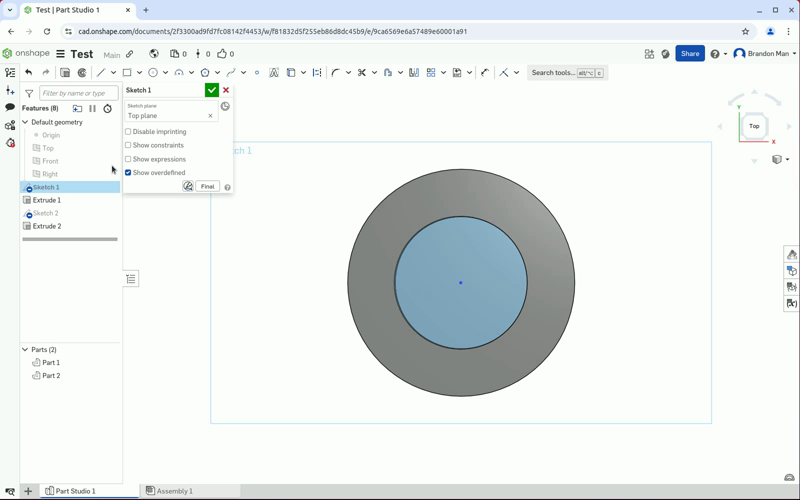
mouse_move(229, 92)
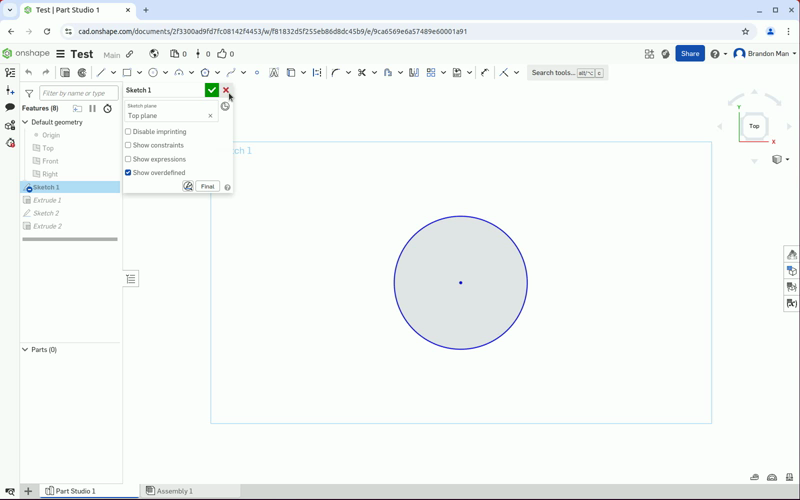
click(229, 92)
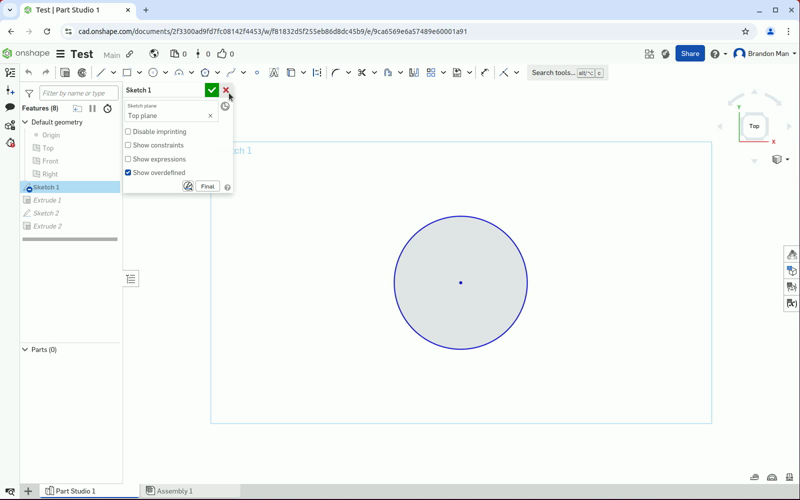
key(shift+s)
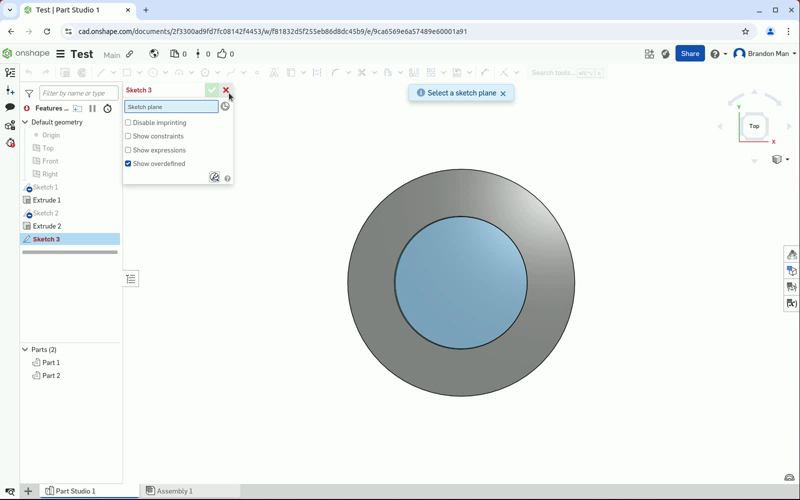
mouse_move(73, 150)
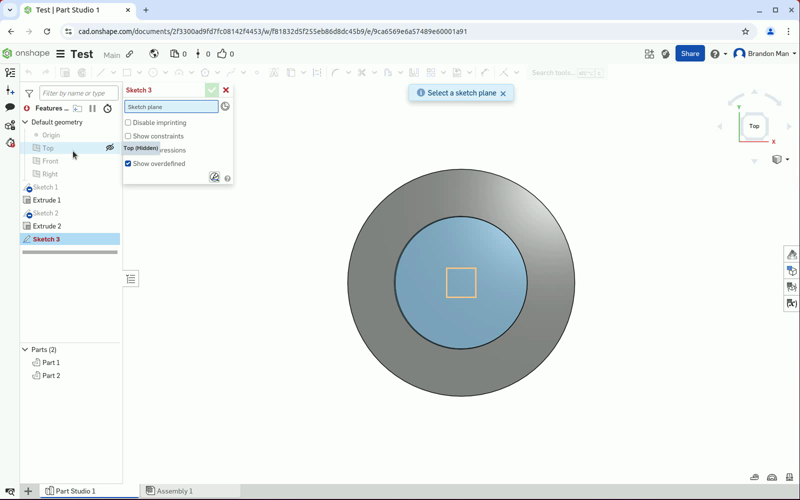
click(73, 150)
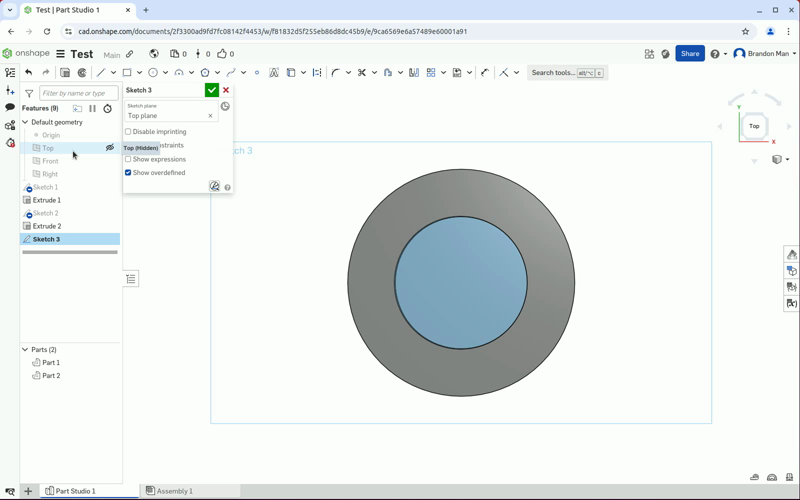
mouse_move(73, 352)
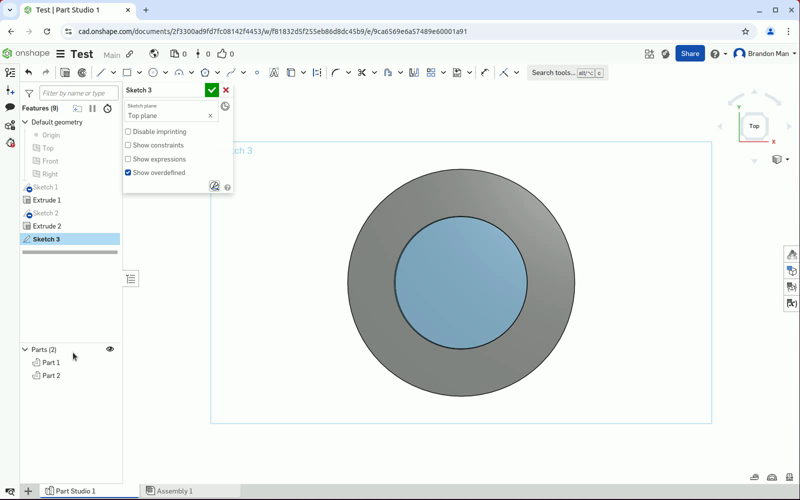
key(y)
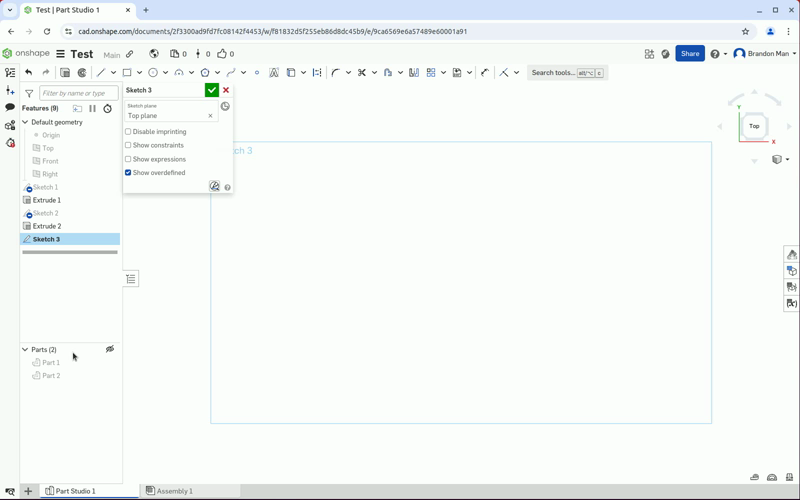
key(c)
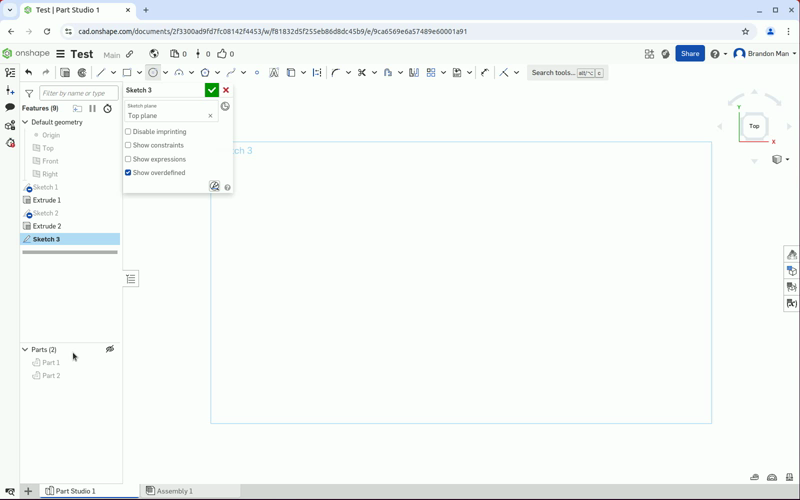
key_down(shift)
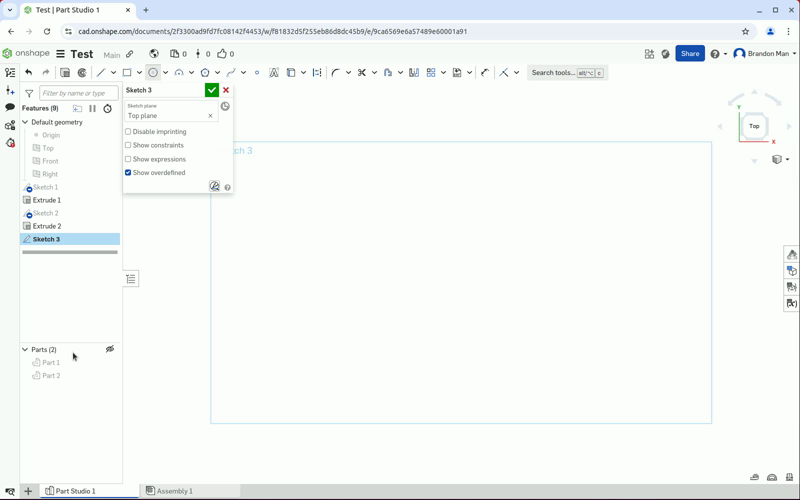
mouse_move(460, 282)
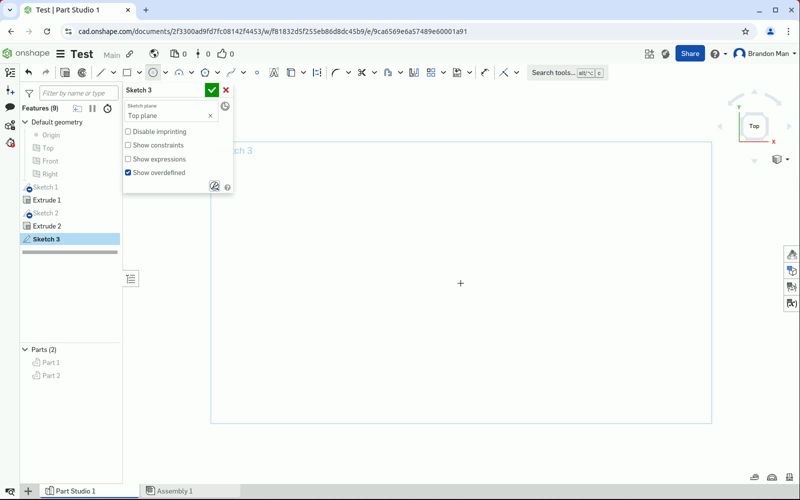
click(460, 282)
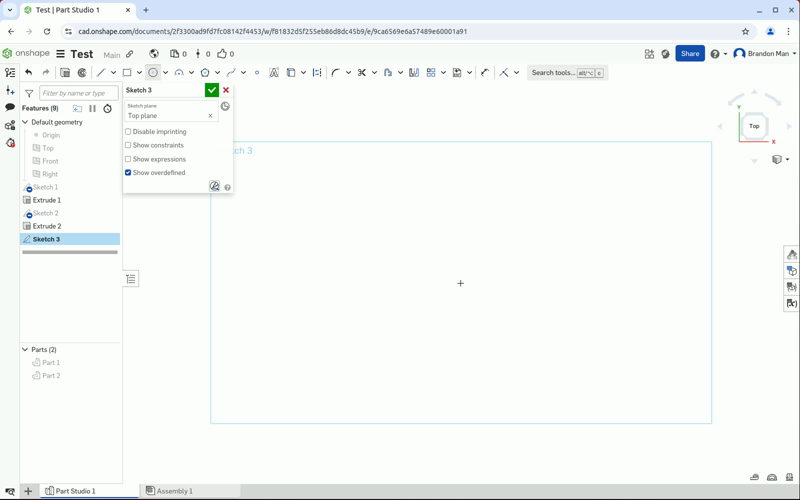
key_up(shift)
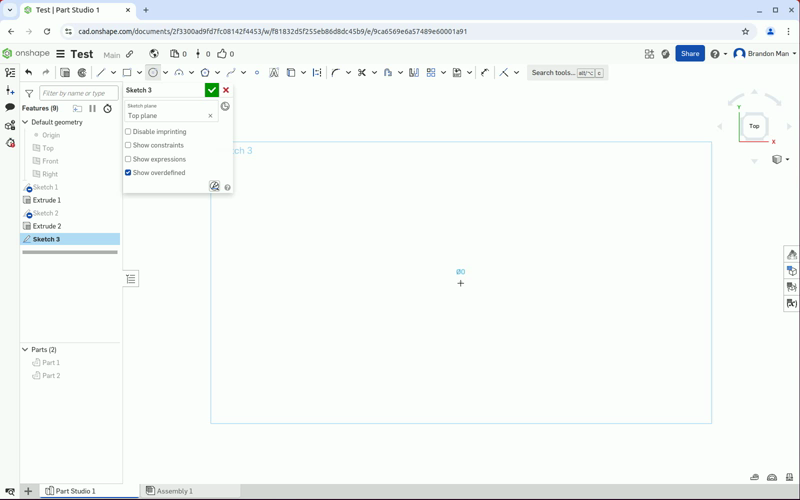
mouse_move(527, 282)
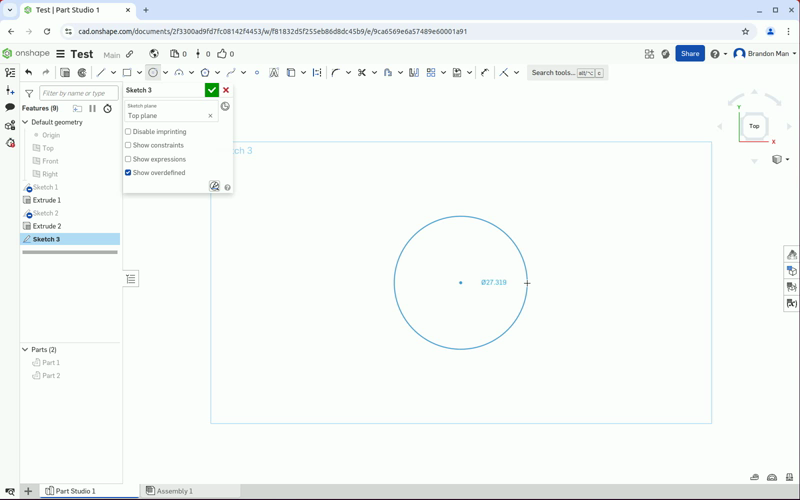
click(527, 282)
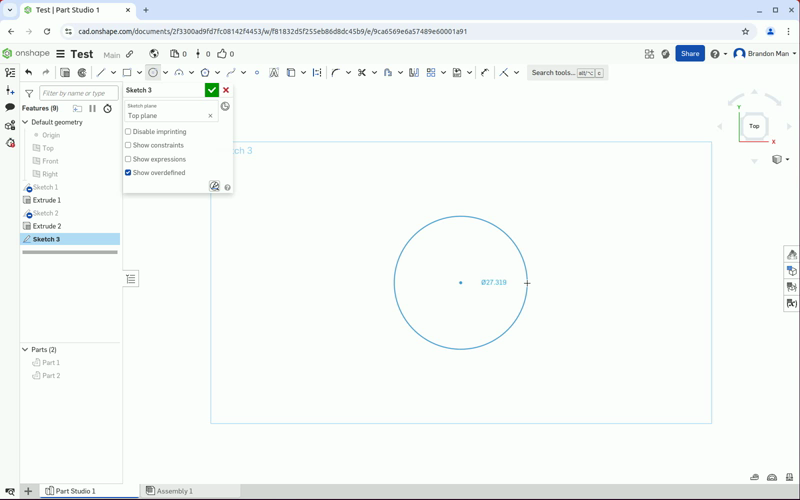
key(esc)
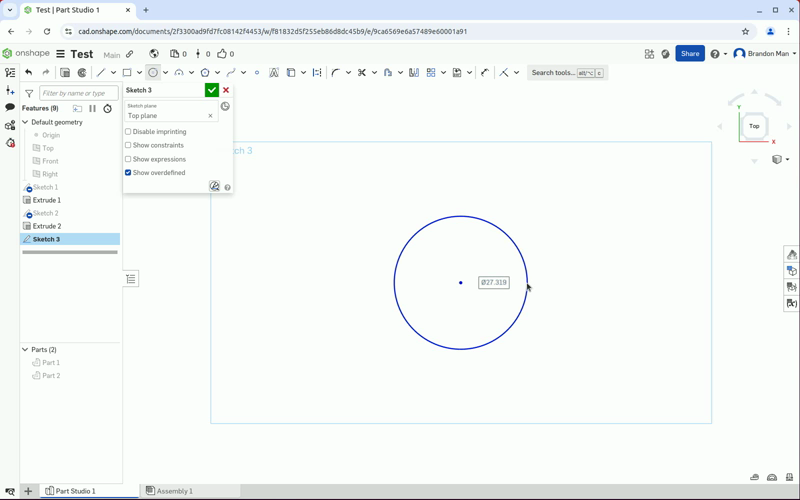
mouse_move(415, 276)
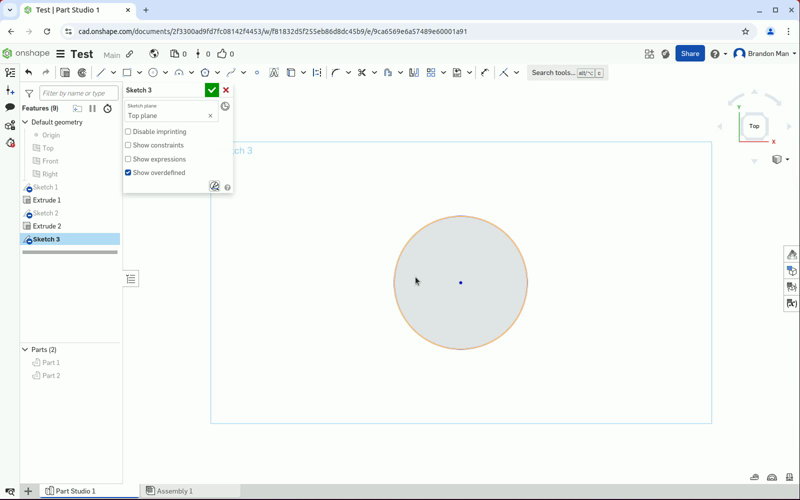
click(415, 276)
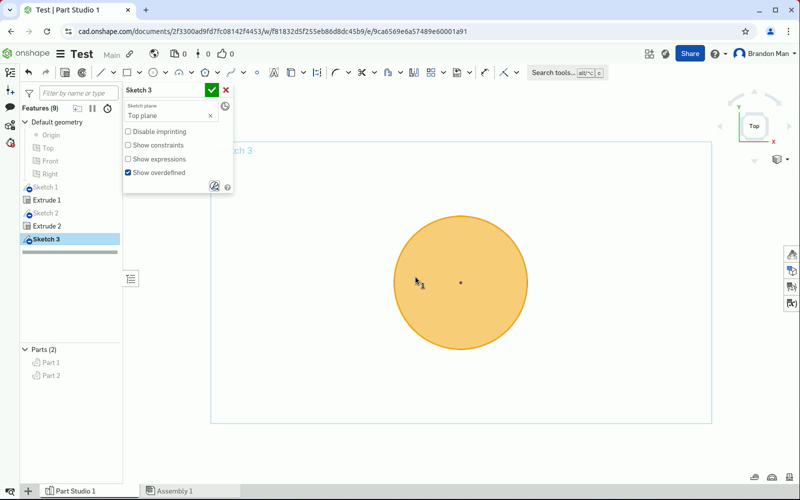
mouse_move(73, 352)
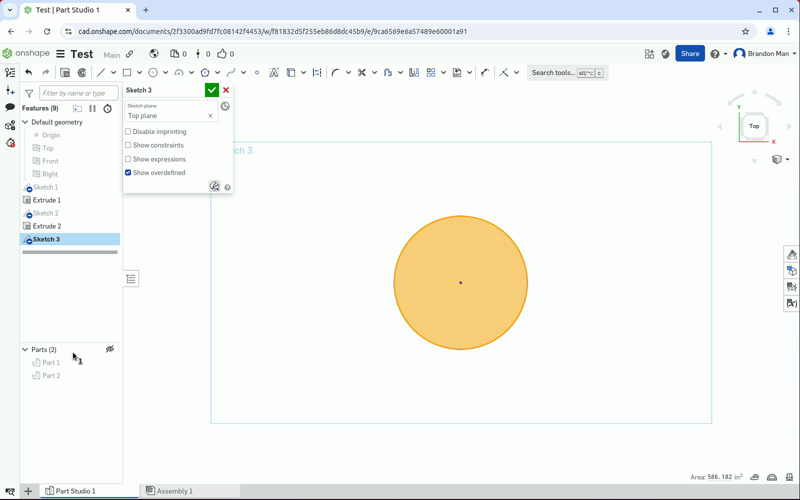
key(shift+y)
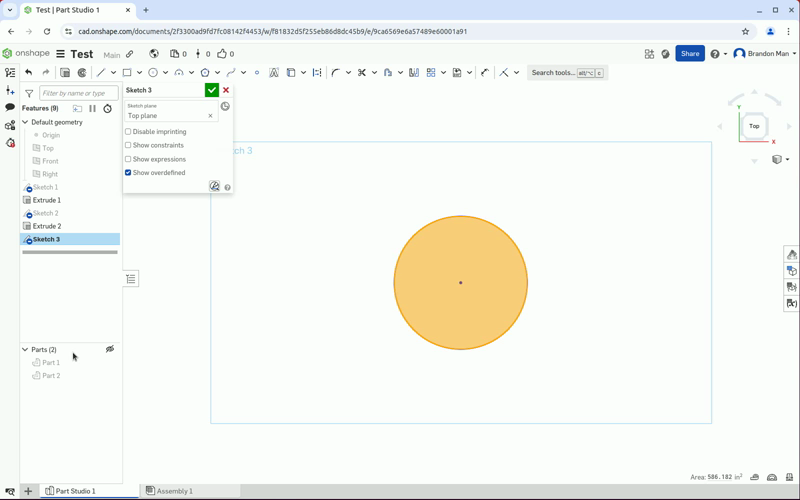
key(shift+e)
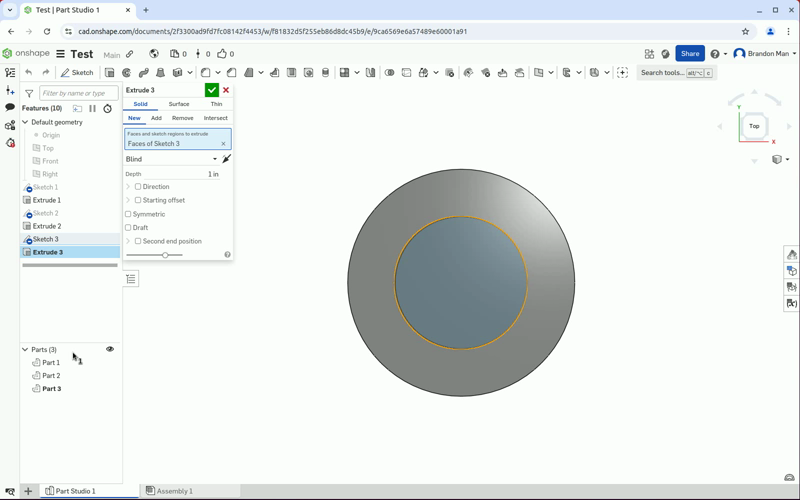
mouse_move(143, 106)
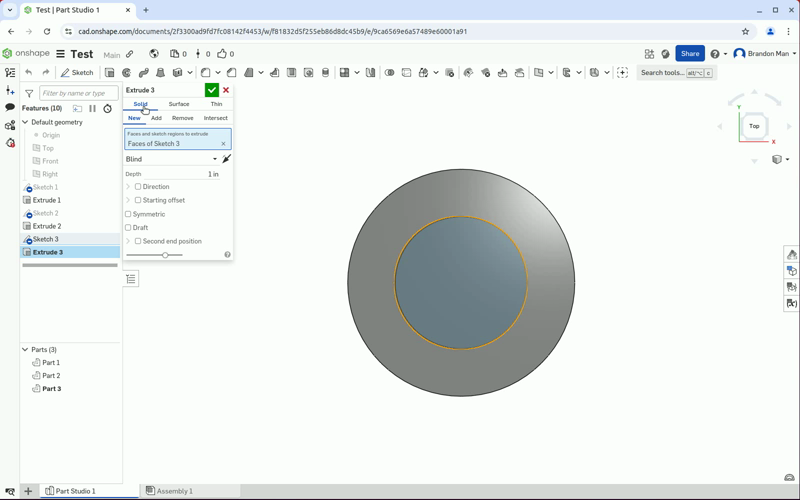
click(143, 106)
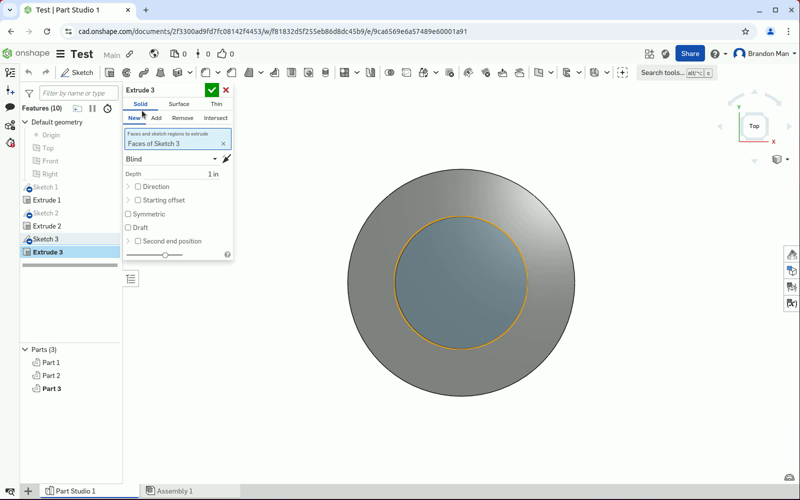
mouse_move(137, 120)
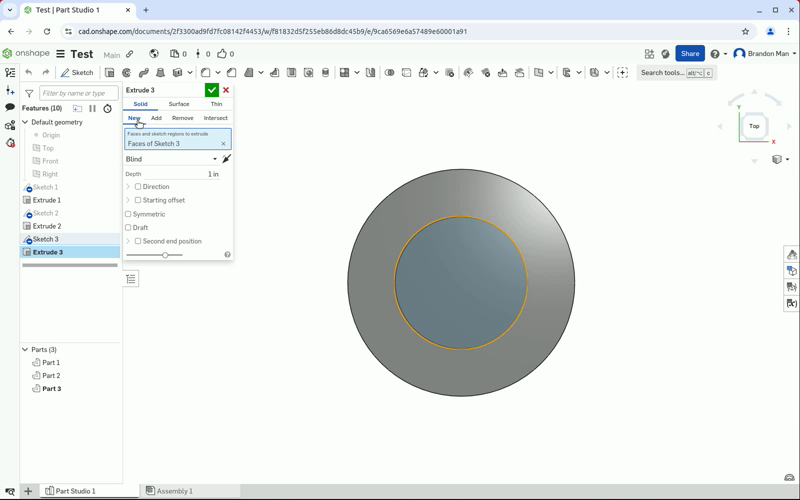
click(137, 120)
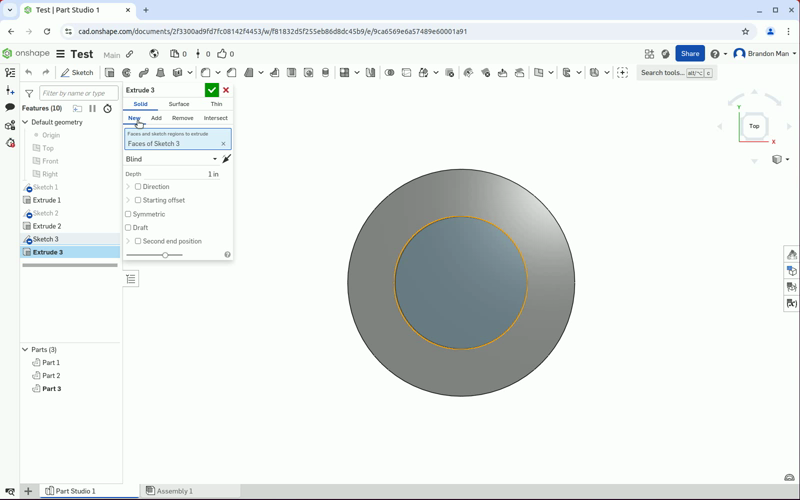
key(tab, 4)
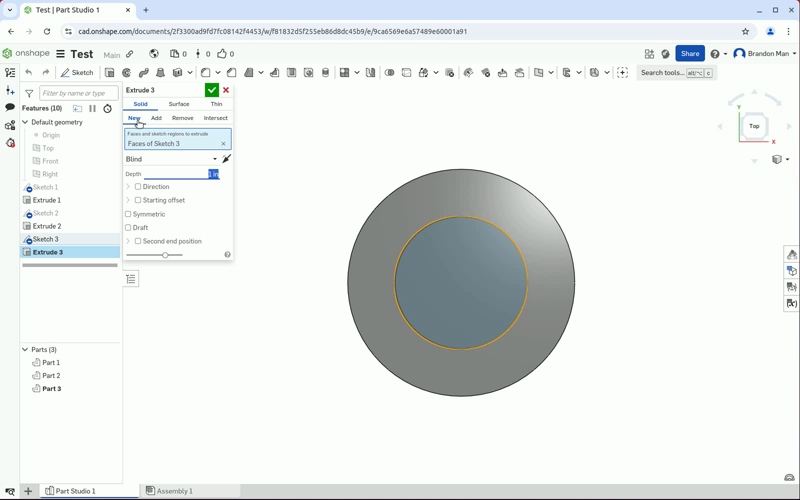
text(18.535)
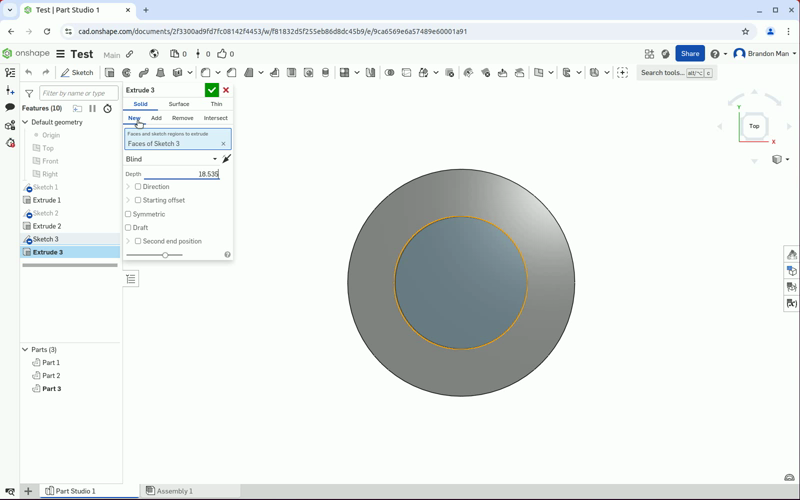
key(enter)
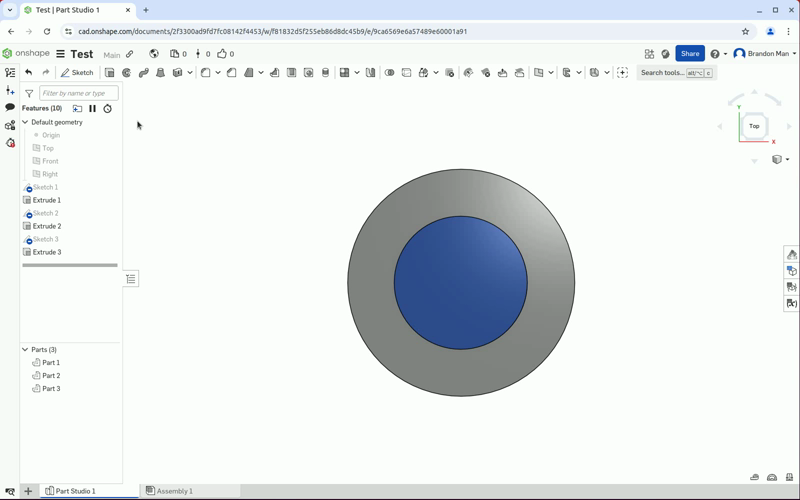
key(shift+h)
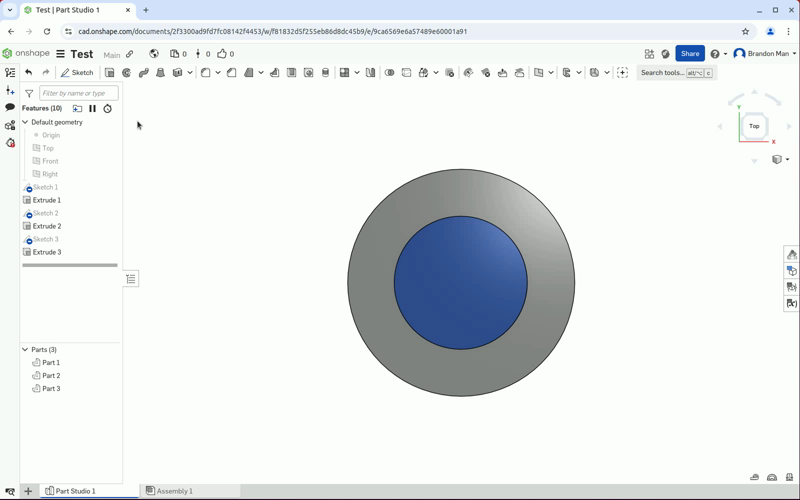
key(shift+h)
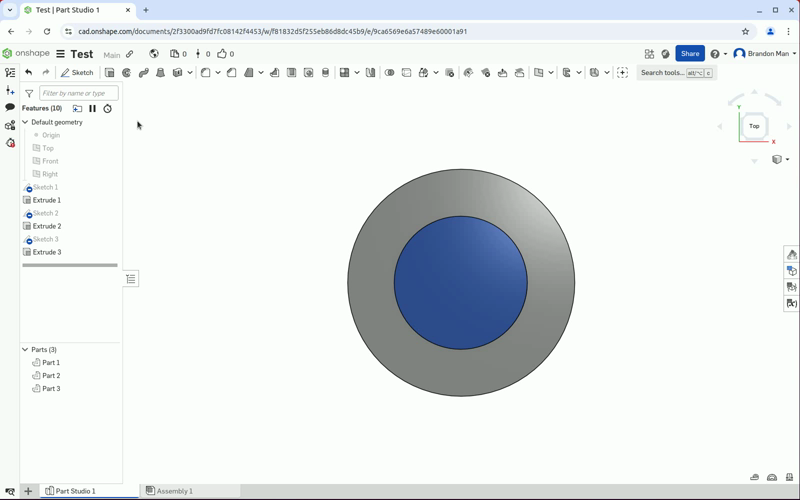
key(shift+7)
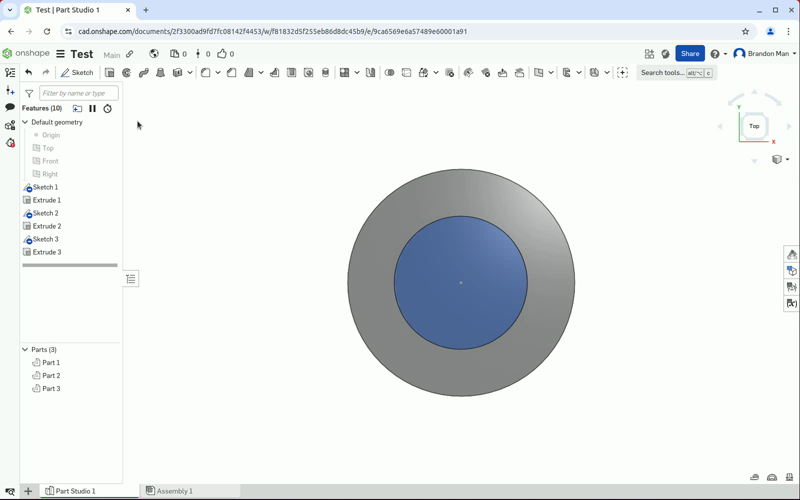
key(up, 3)
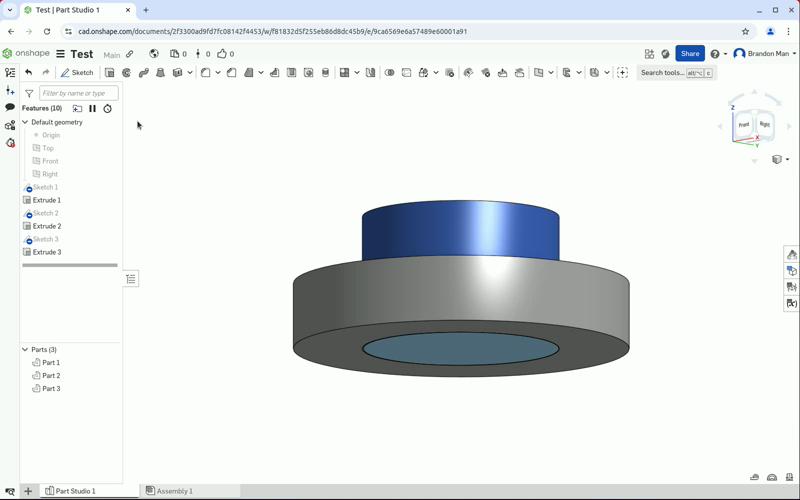
key(left, 3)
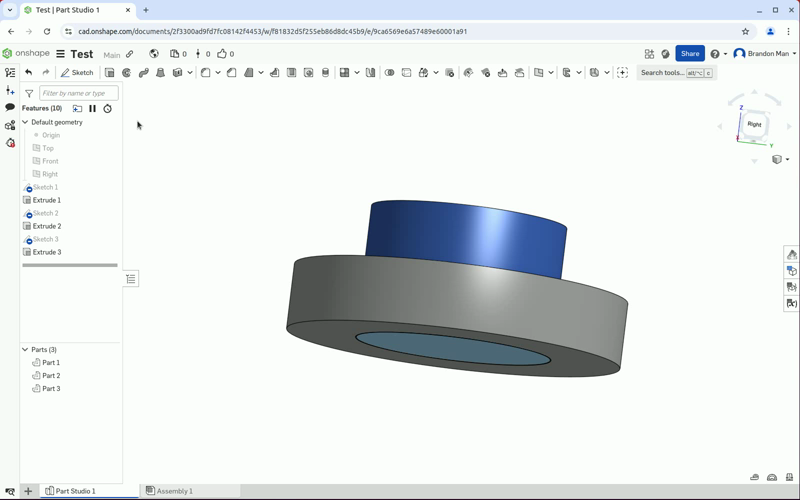
key(right, 3)
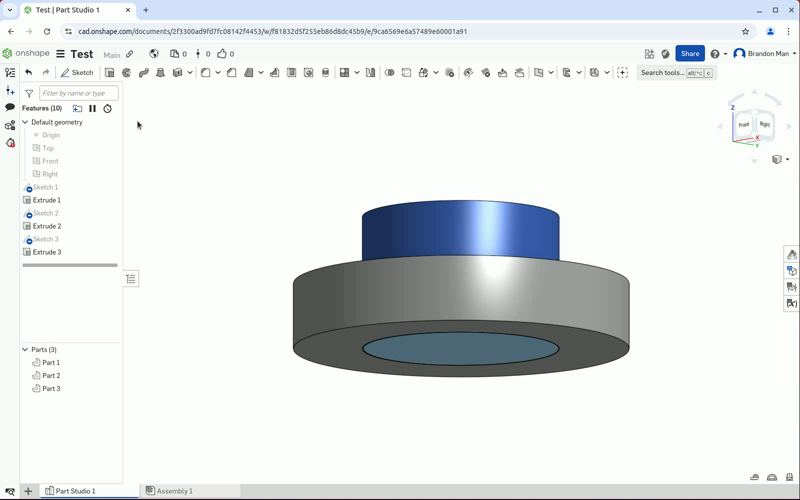
key(down, 3)
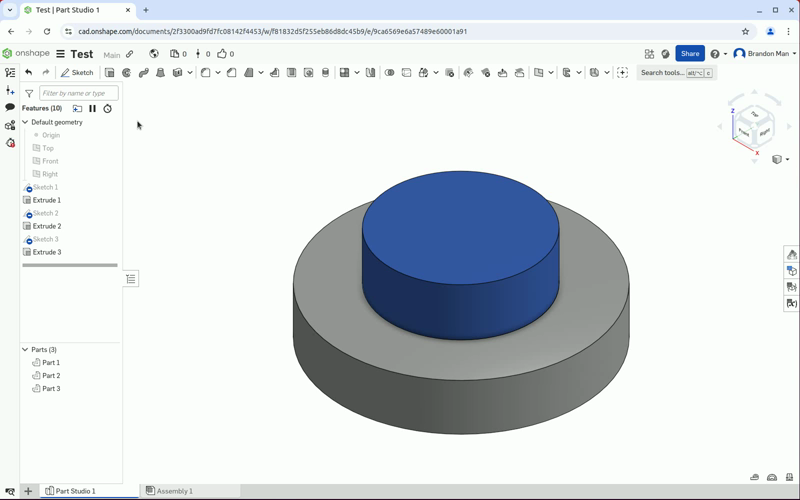
mouse_move(73, 189)
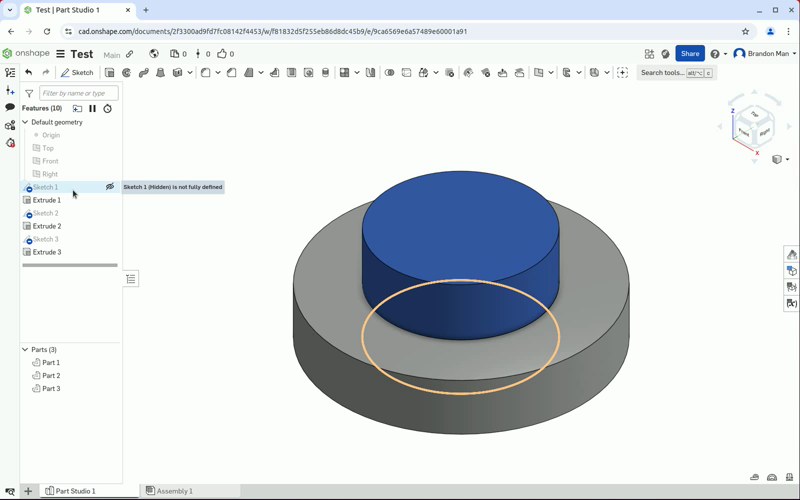
click(73, 189)